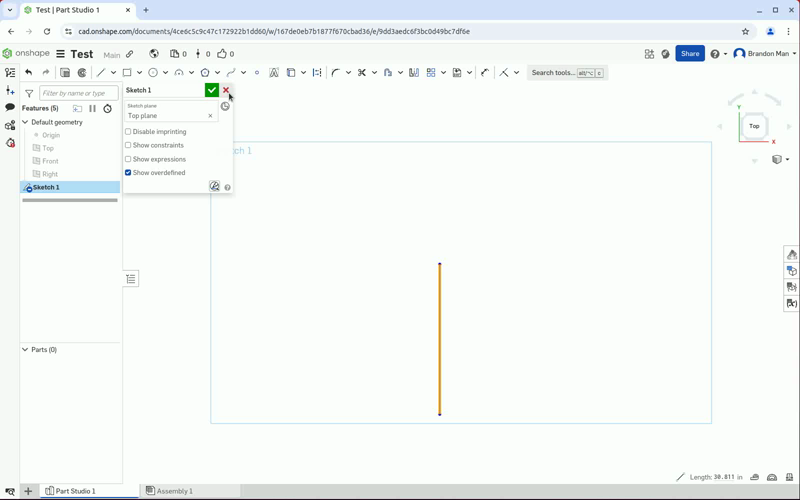
key(shift+h)
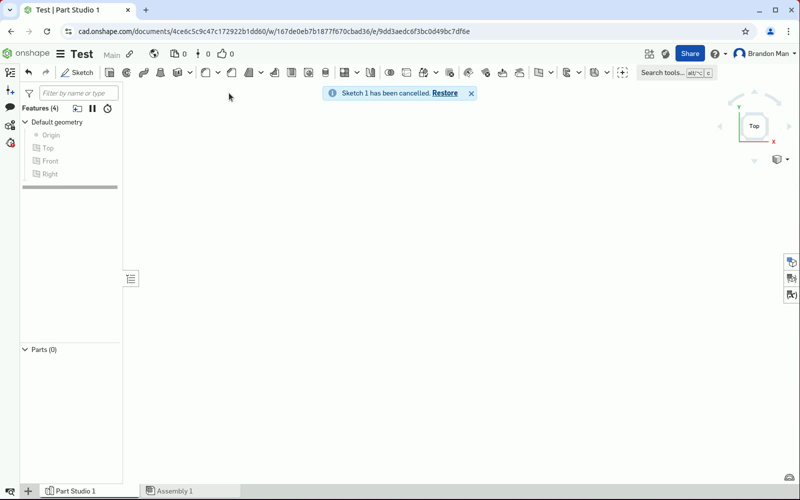
mouse_move(73, 352)
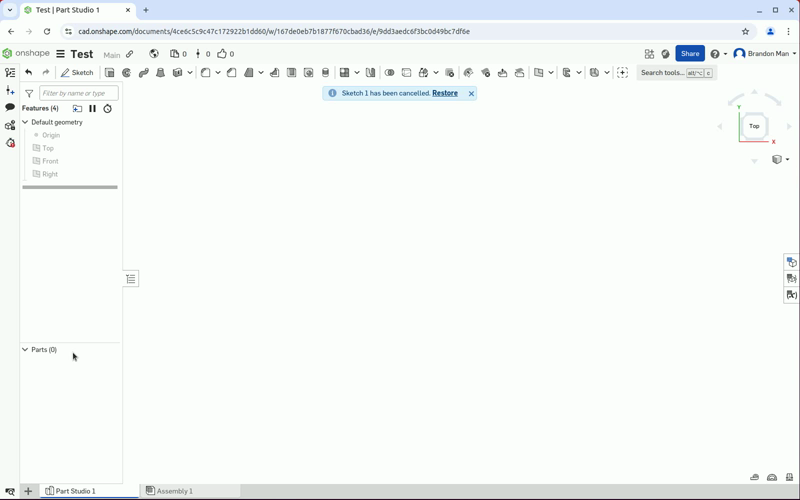
key(y)
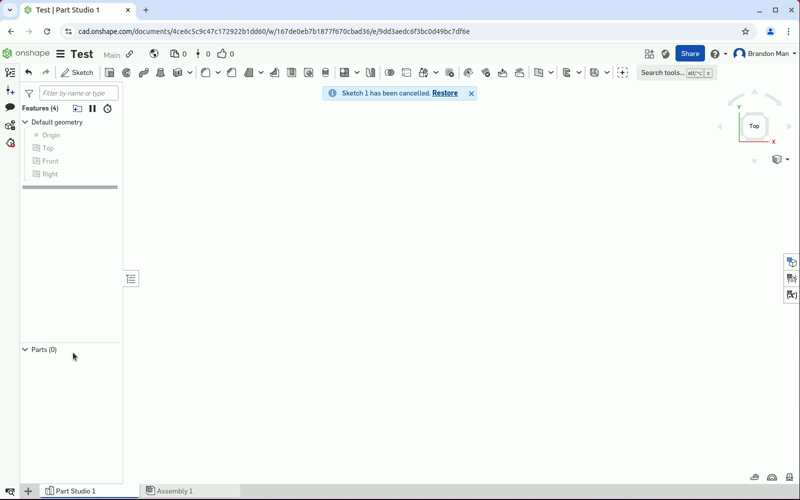
key(shift+p)
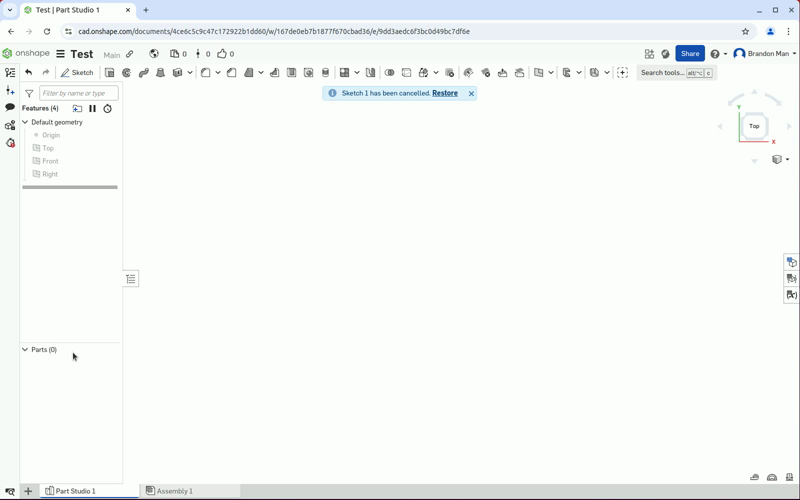
key(space)
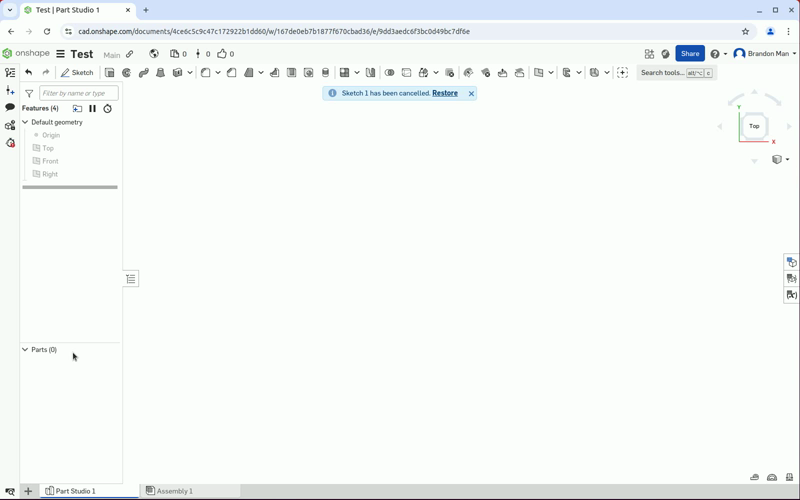
key_down(shift)
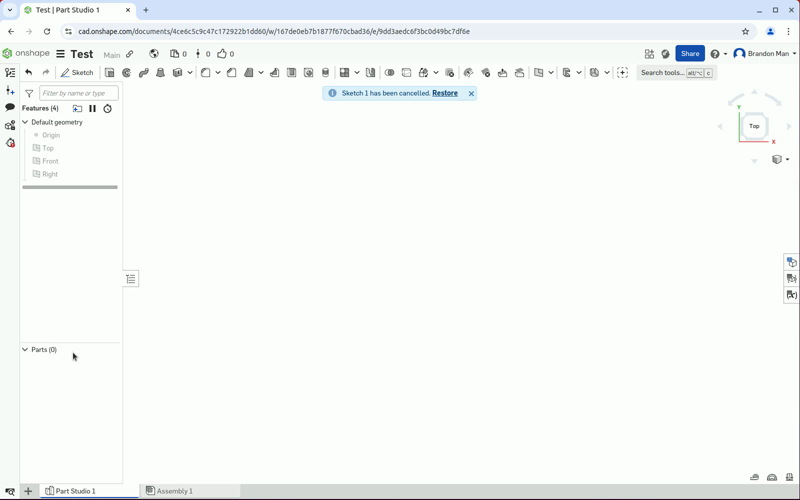
key(up)
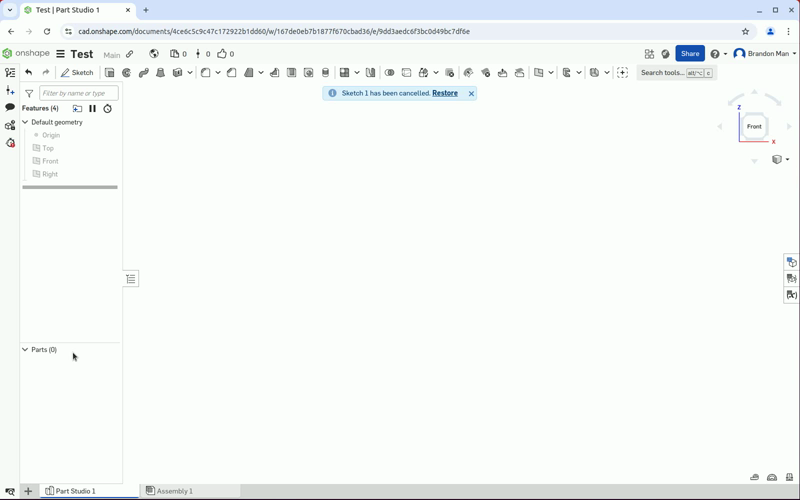
key_up(shift)
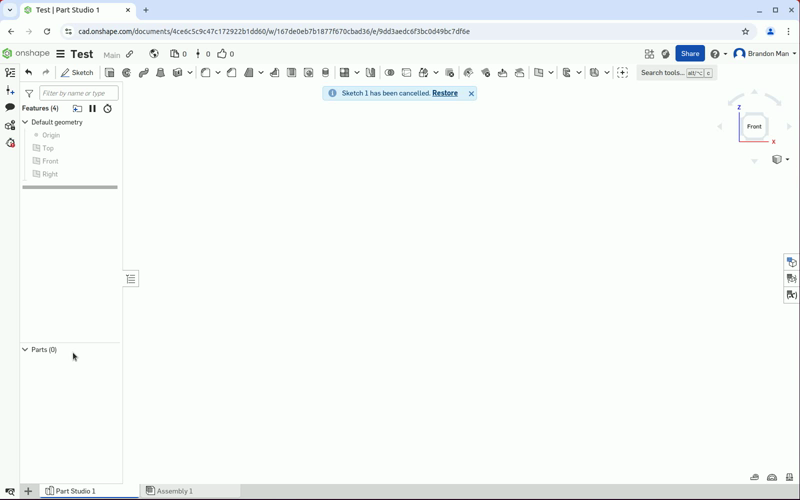
mouse_move(73, 352)
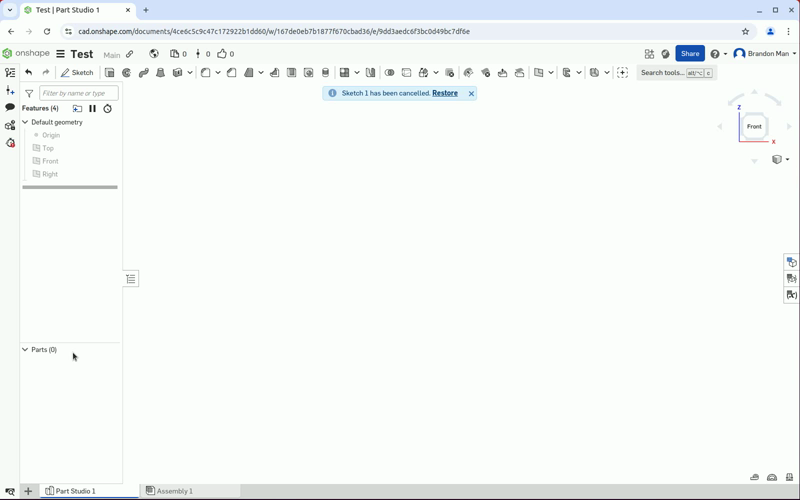
key(shift+y)
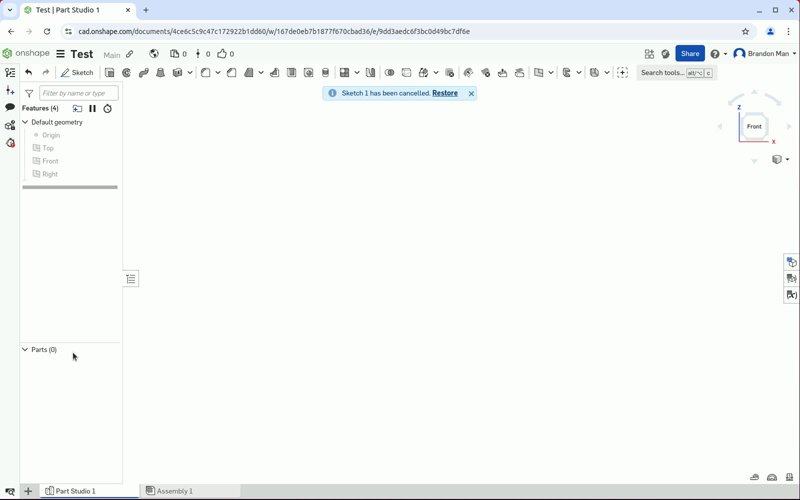
key(shift+s)
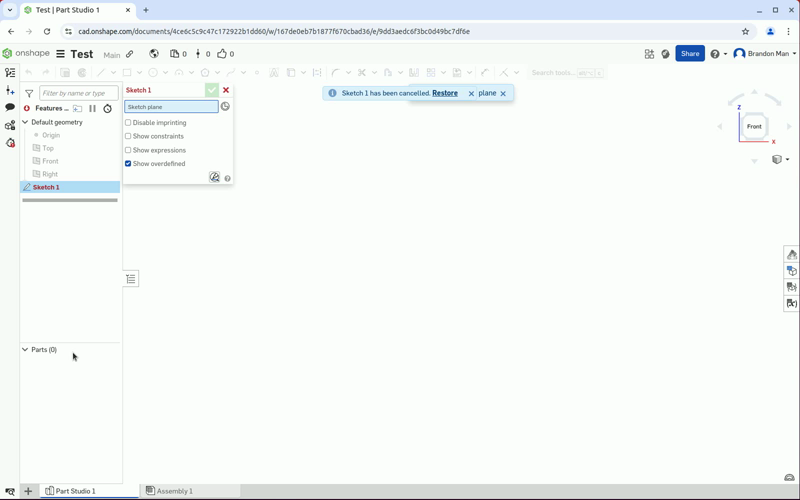
mouse_move(73, 163)
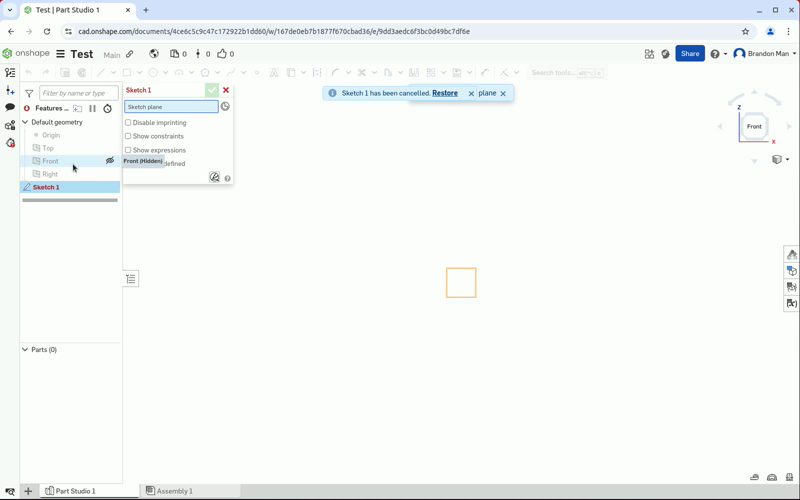
click(73, 163)
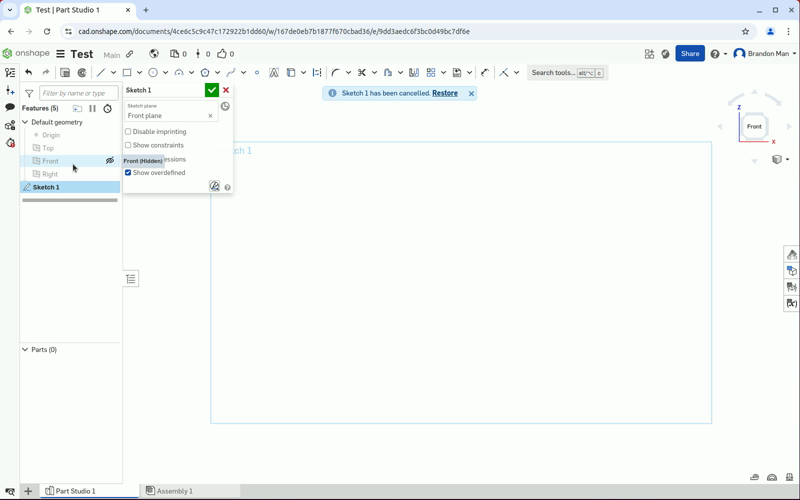
mouse_move(73, 352)
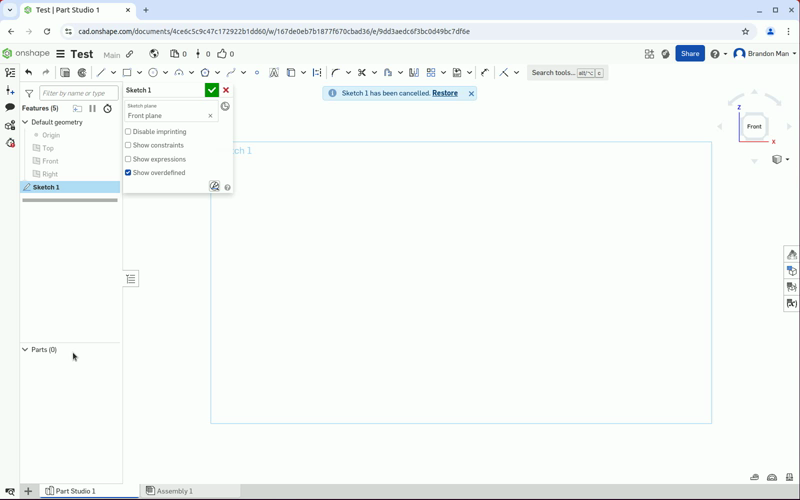
key(y)
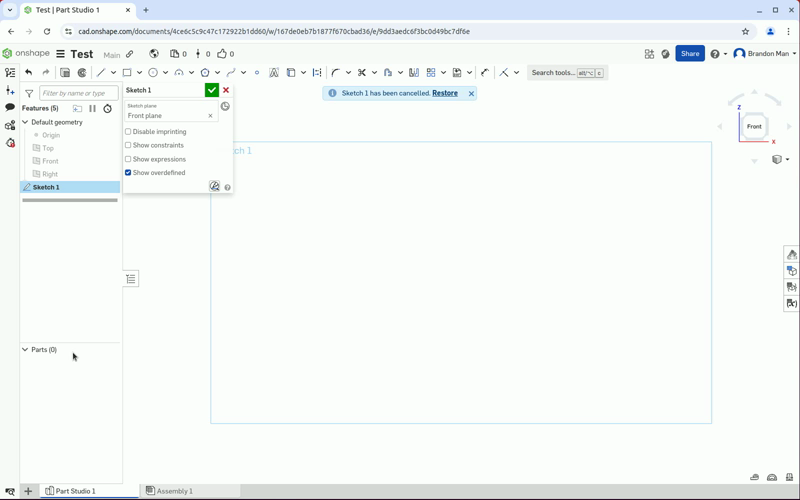
key(l)
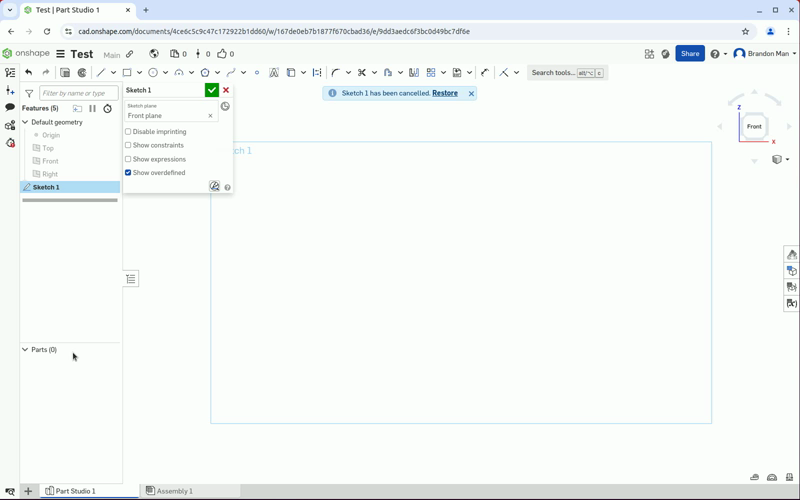
key_down(shift)
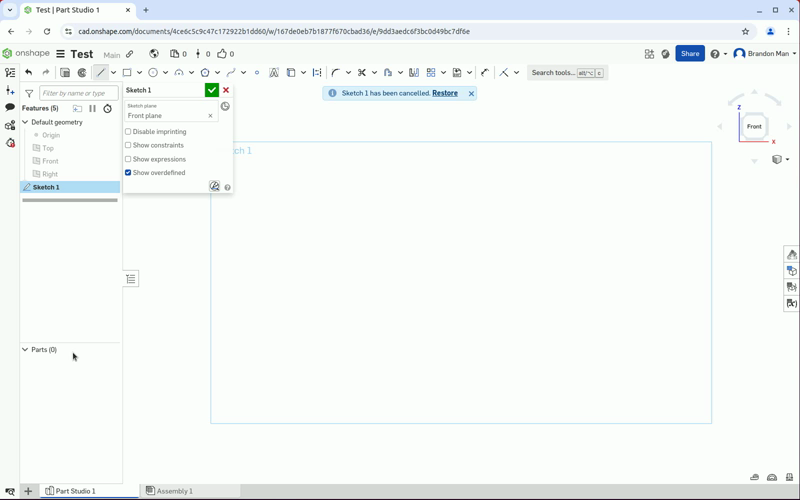
mouse_move(510, 314)
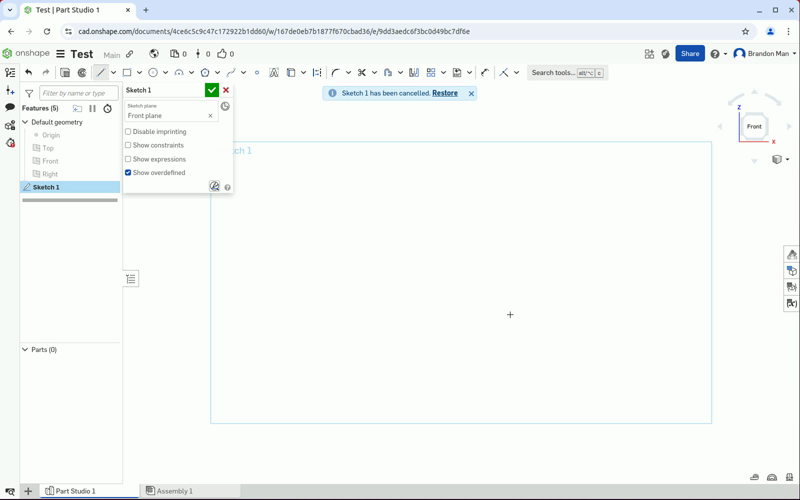
click(510, 314)
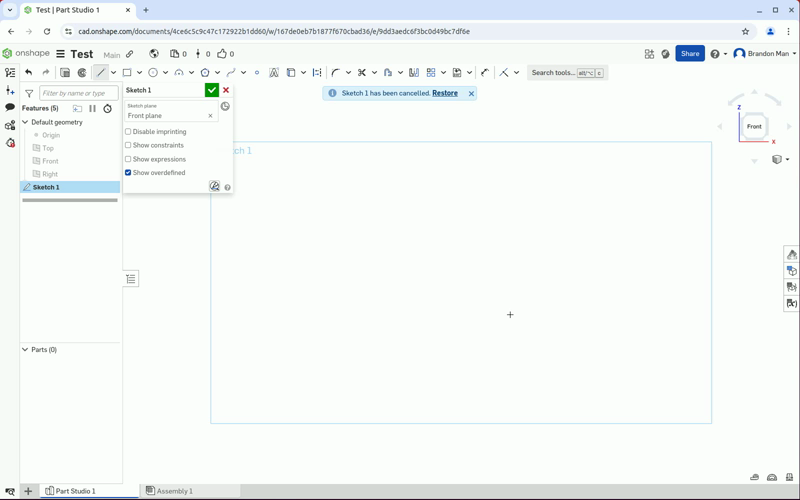
key_up(shift)
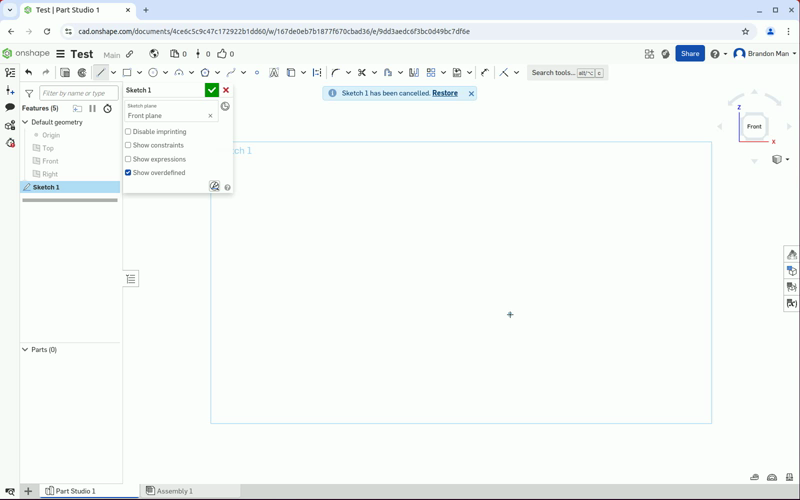
key_down(shift)
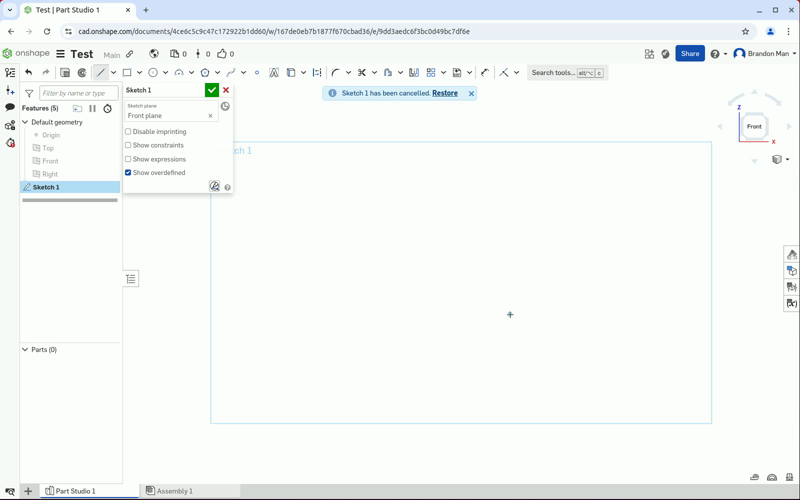
mouse_move(540, 314)
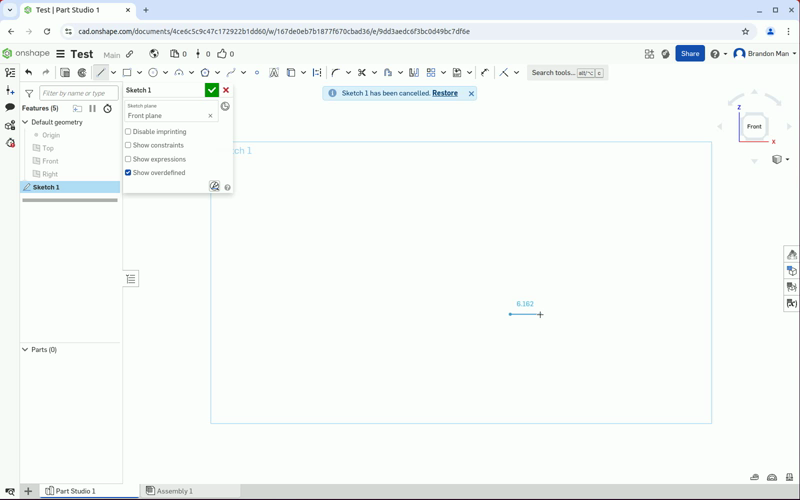
mouse_move(542, 314)
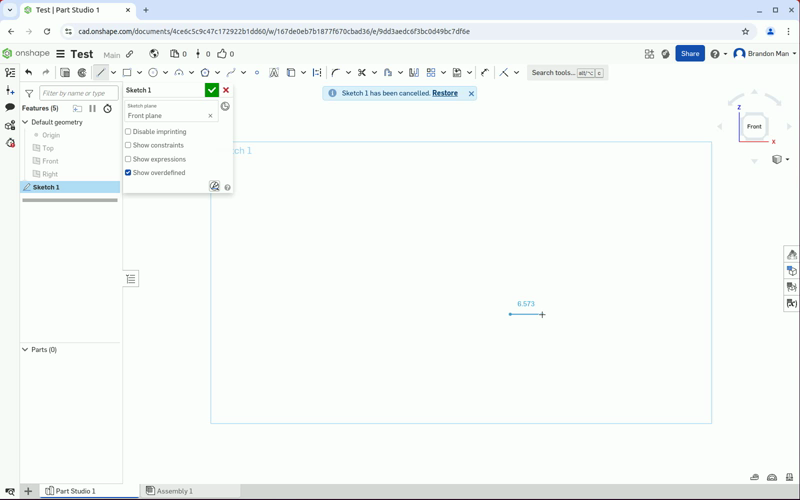
click(542, 314)
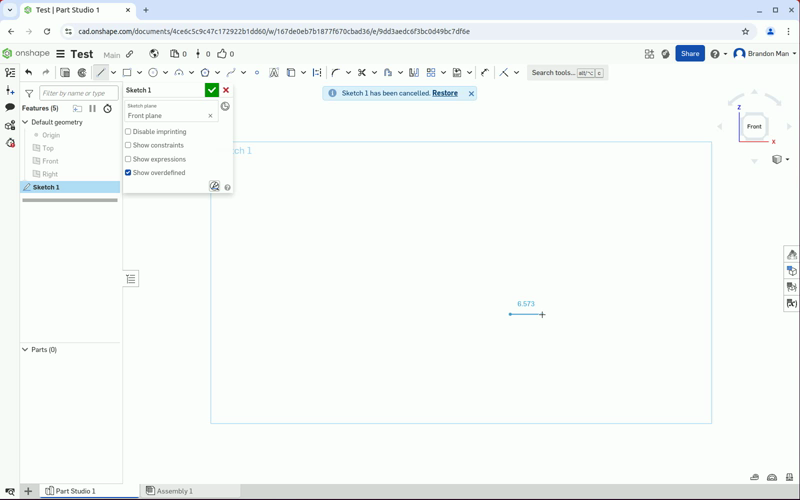
key_up(shift)
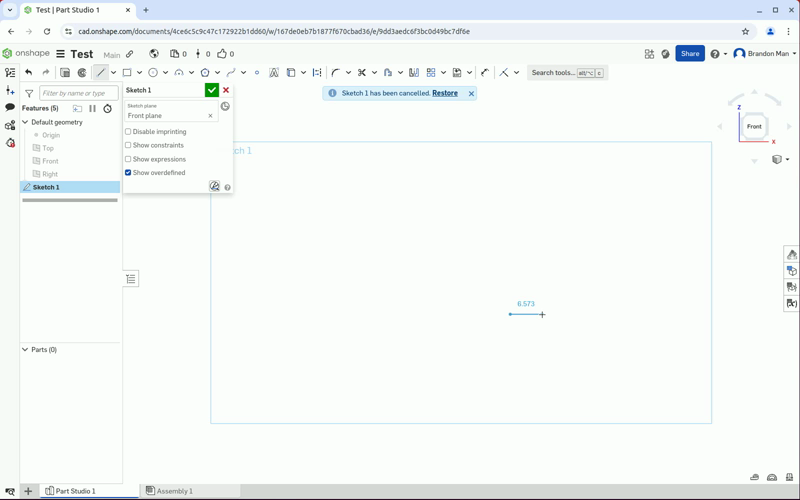
key_down(shift)
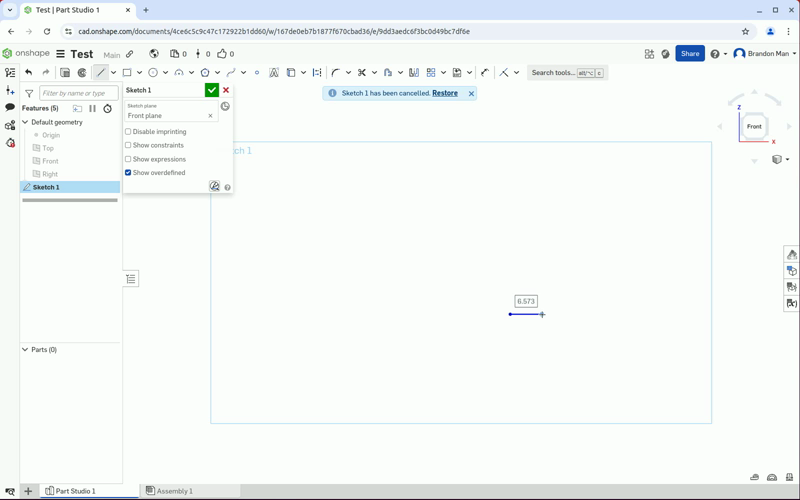
mouse_move(542, 219)
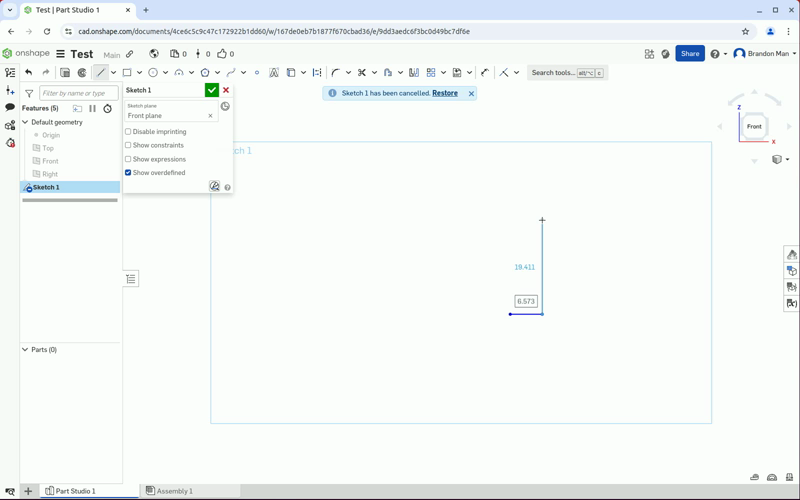
click(542, 219)
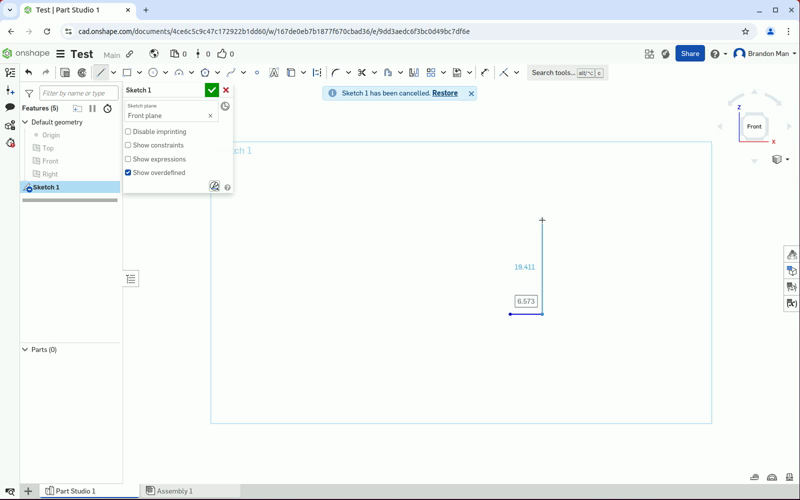
key_up(shift)
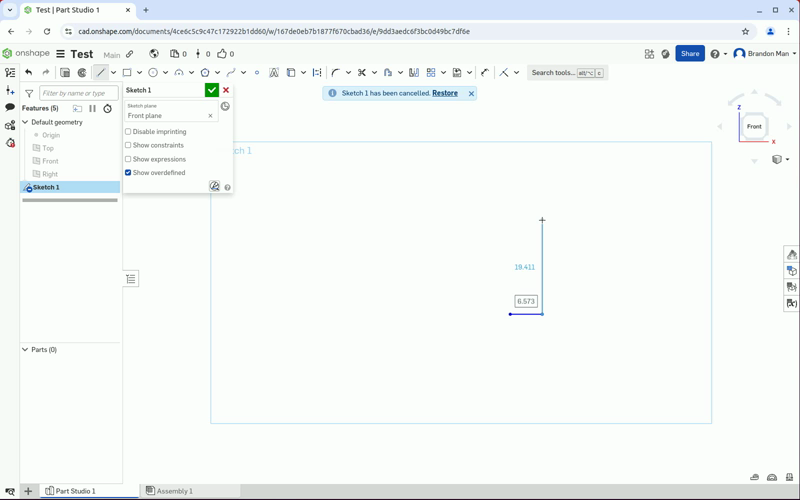
key_down(shift)
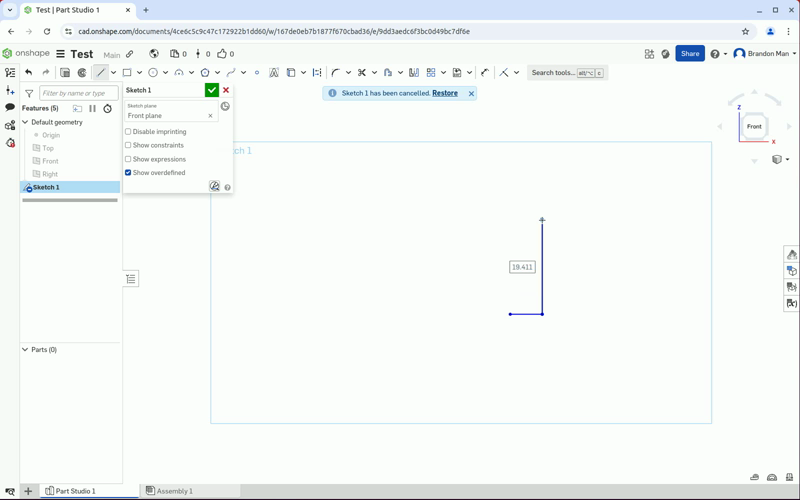
mouse_move(572, 219)
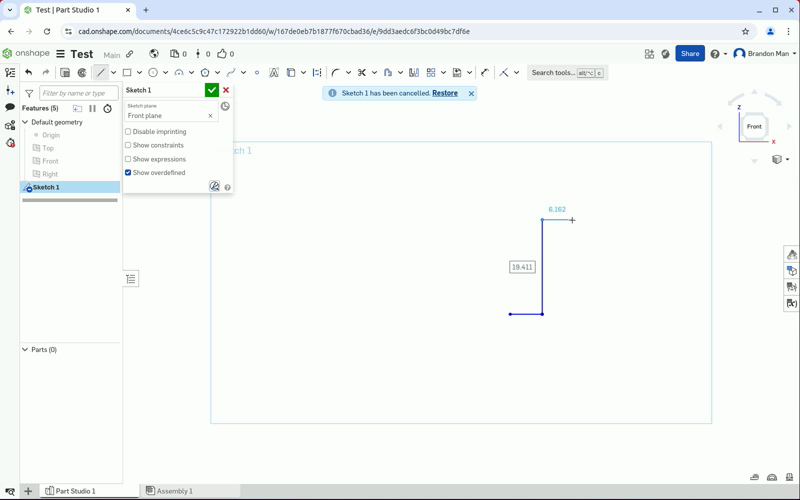
mouse_move(510, 219)
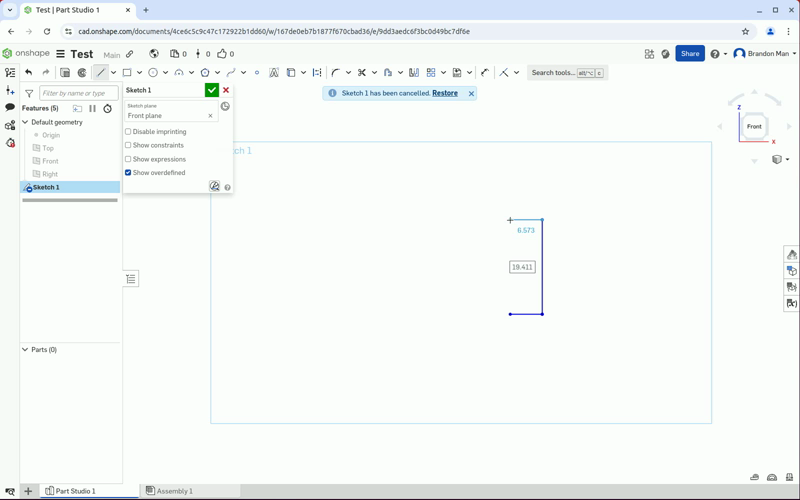
click(510, 219)
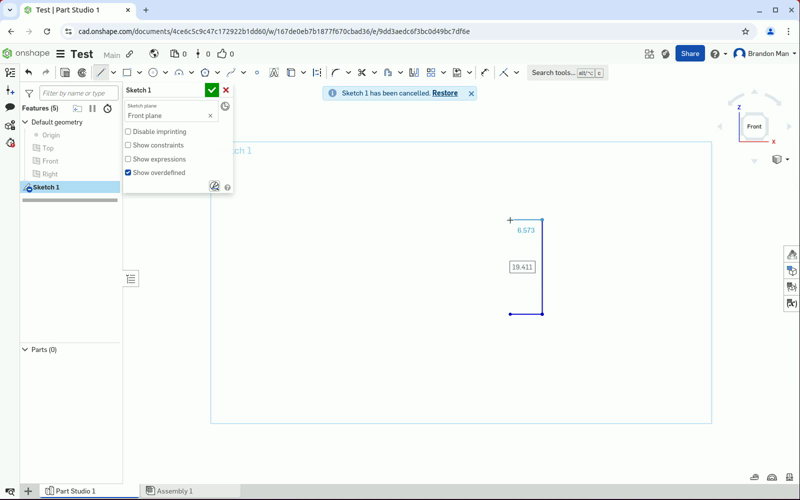
key_up(shift)
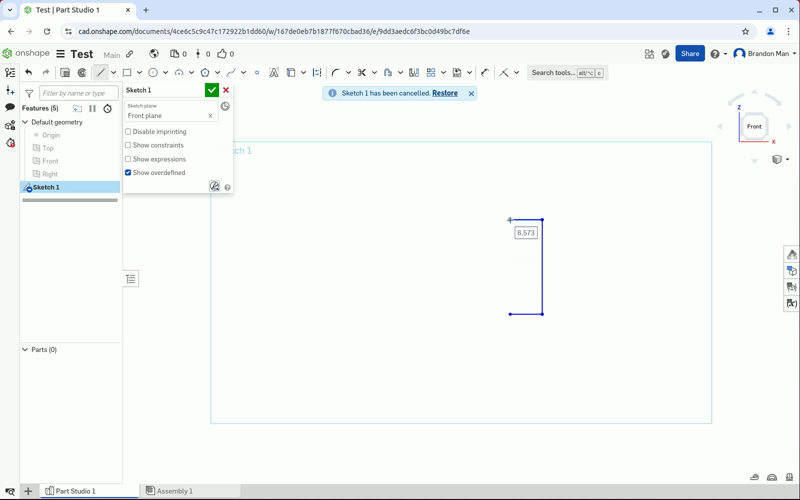
key_down(shift)
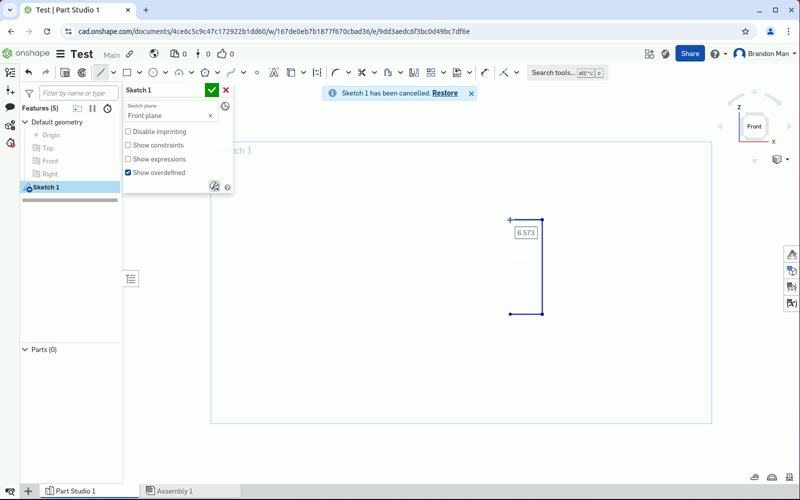
mouse_move(510, 314)
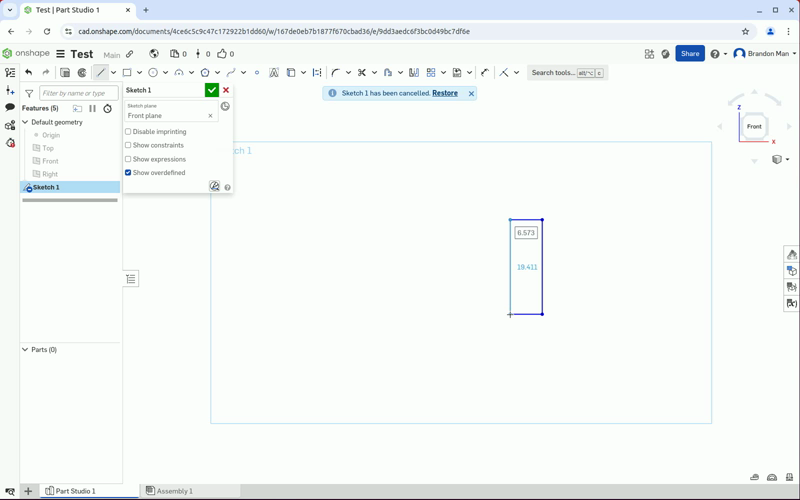
key_up(shift)
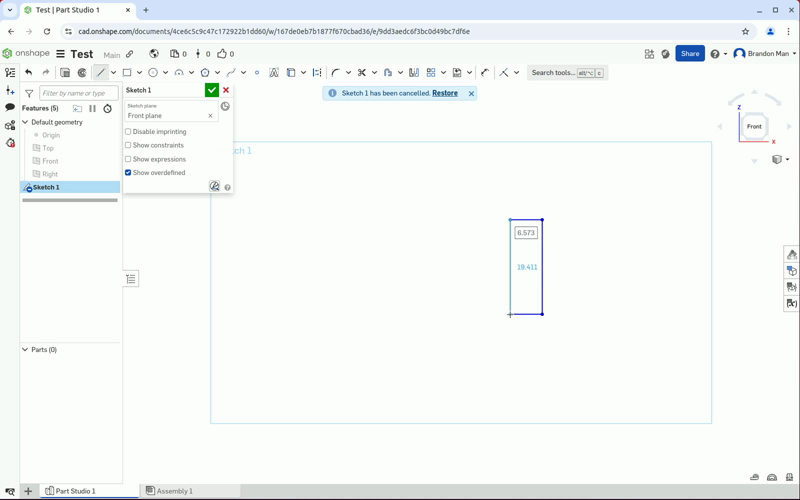
click(510, 314)
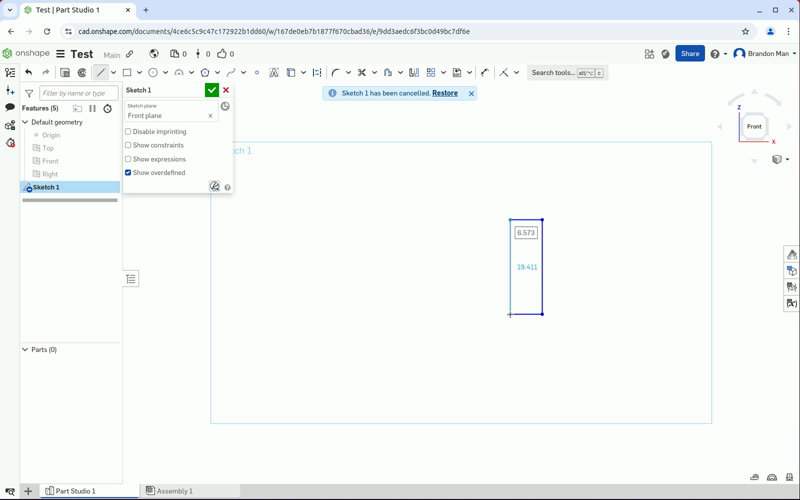
key(esc)
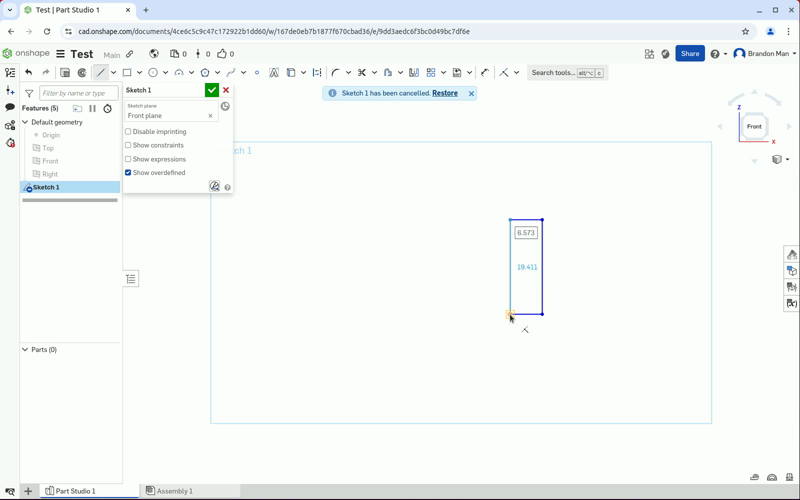
mouse_move(537, 267)
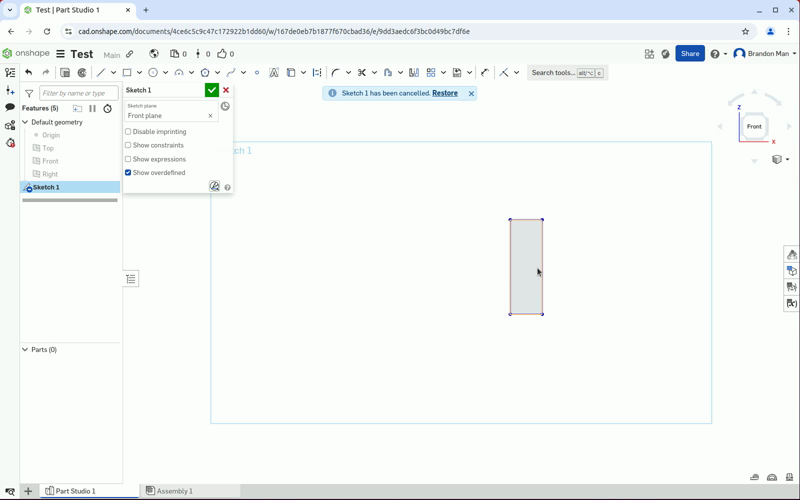
click(537, 267)
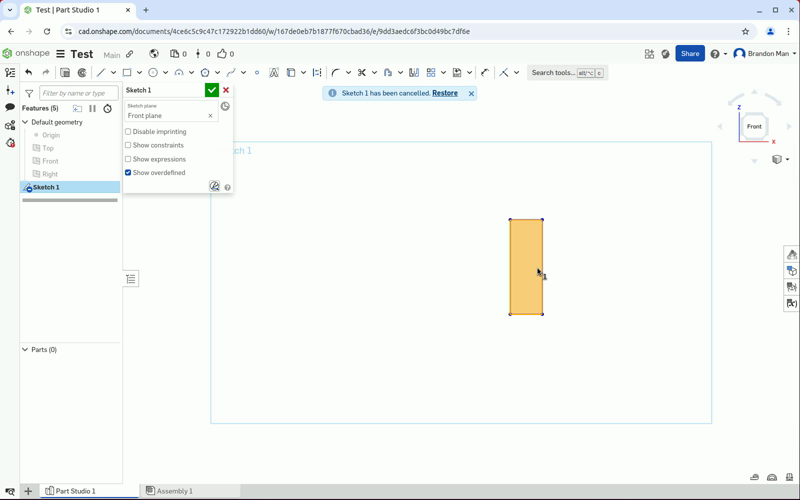
mouse_move(73, 352)
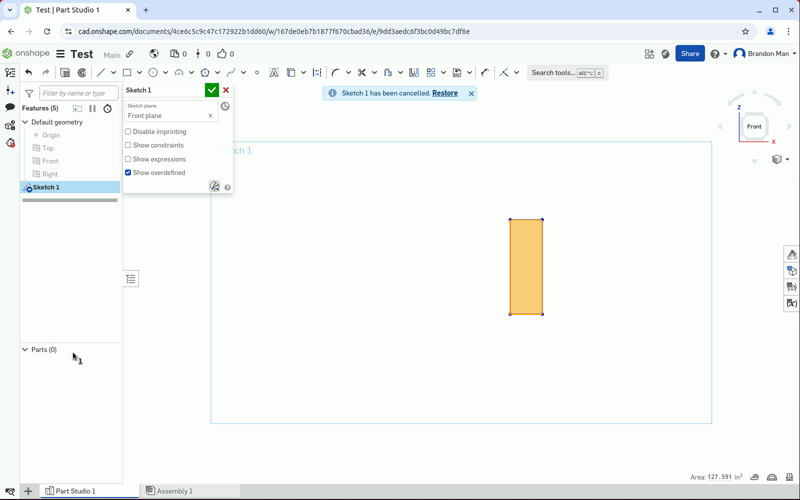
key(shift+y)
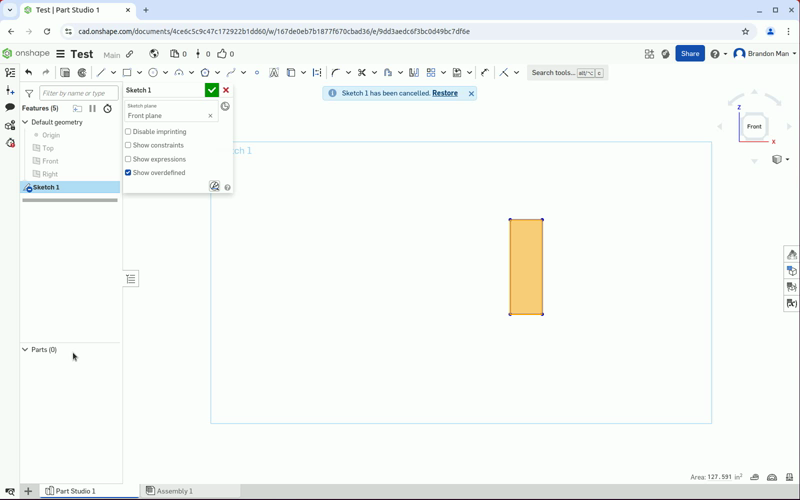
key(shift+e)
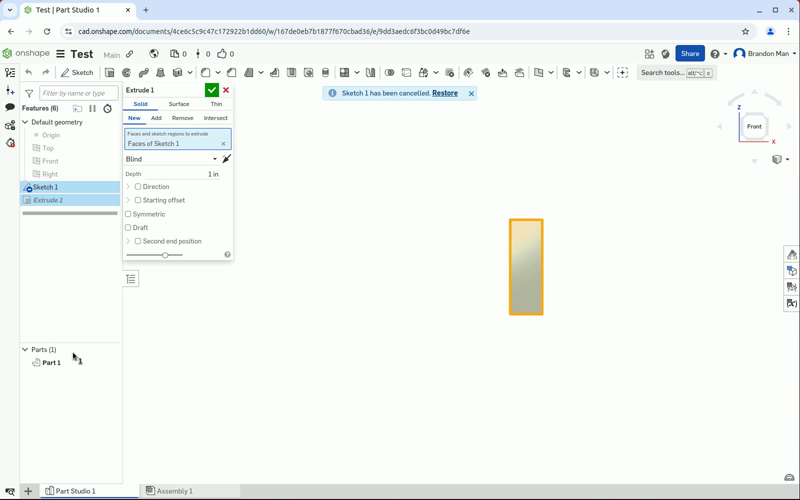
mouse_move(143, 106)
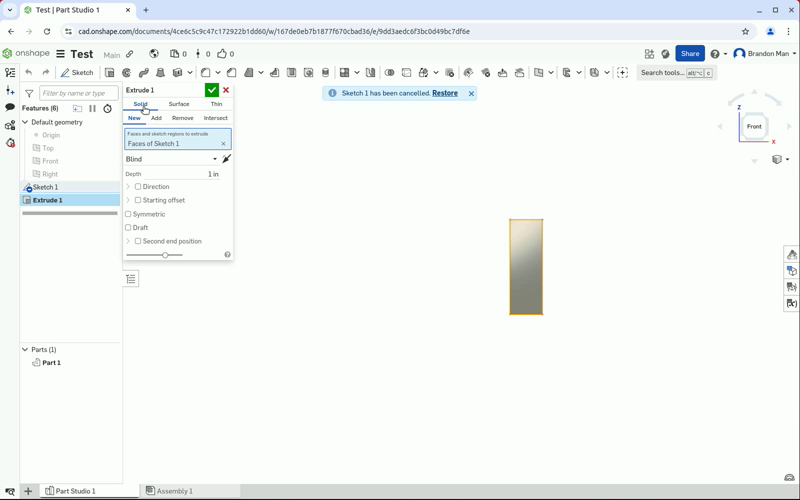
click(143, 106)
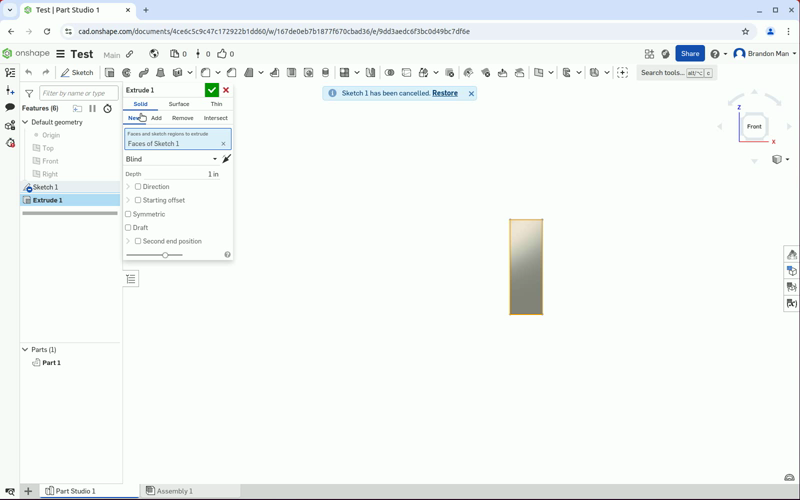
mouse_move(137, 120)
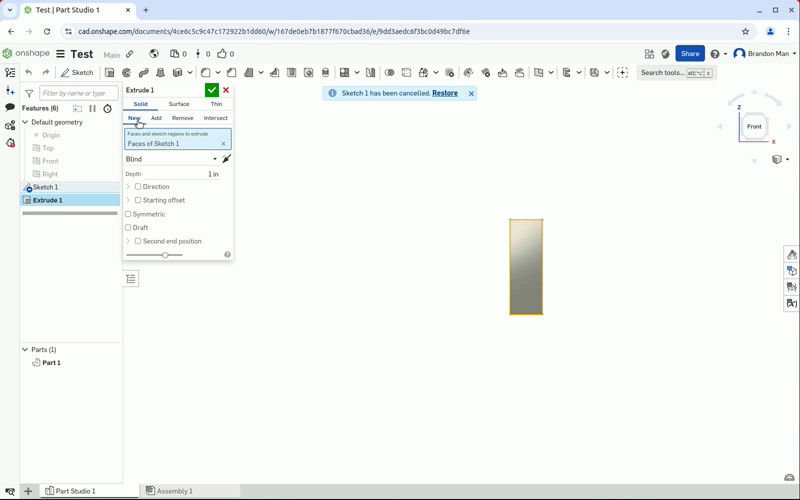
click(137, 120)
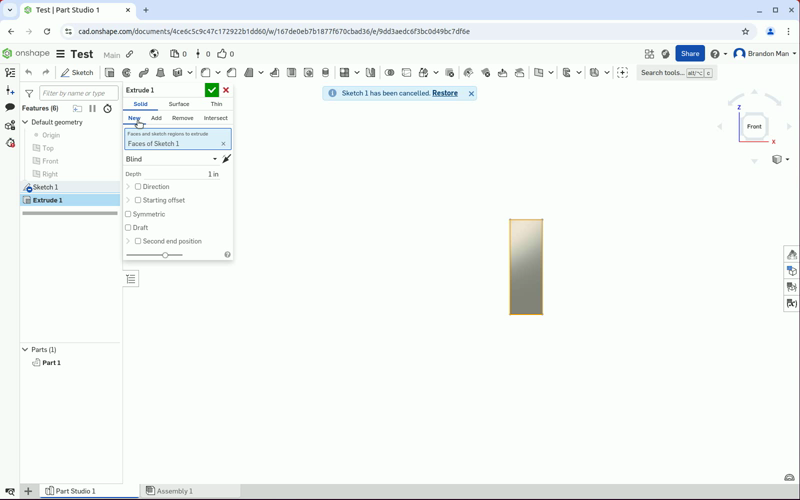
key(tab, 4)
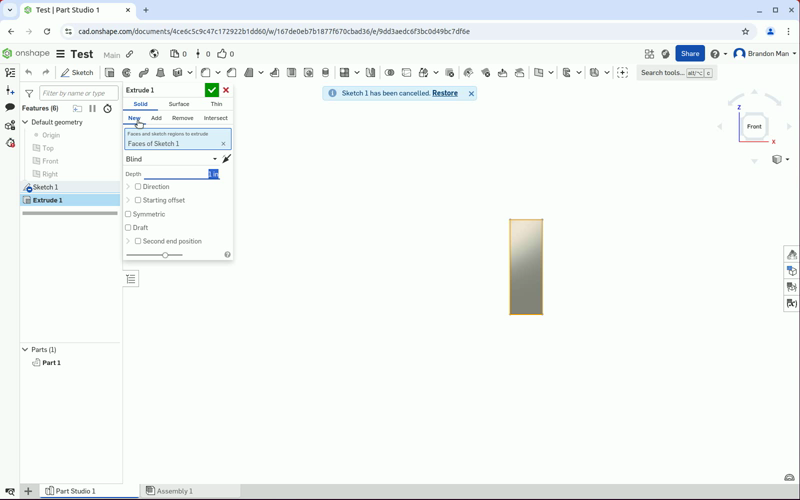
text(6.499)
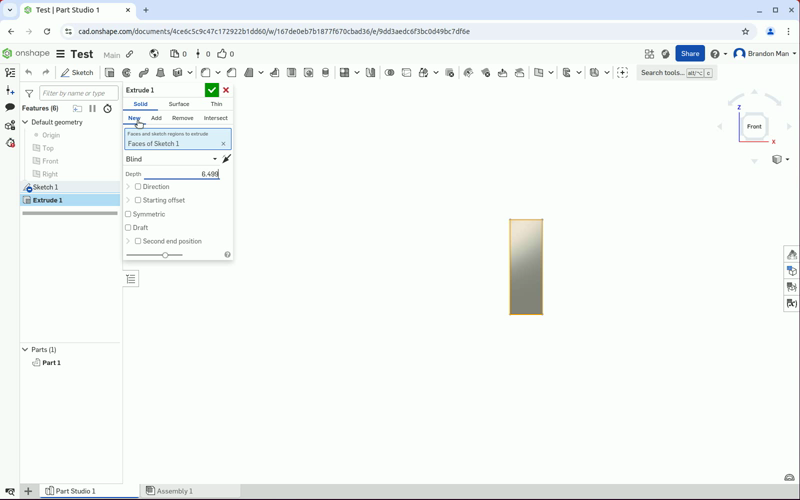
key(enter)
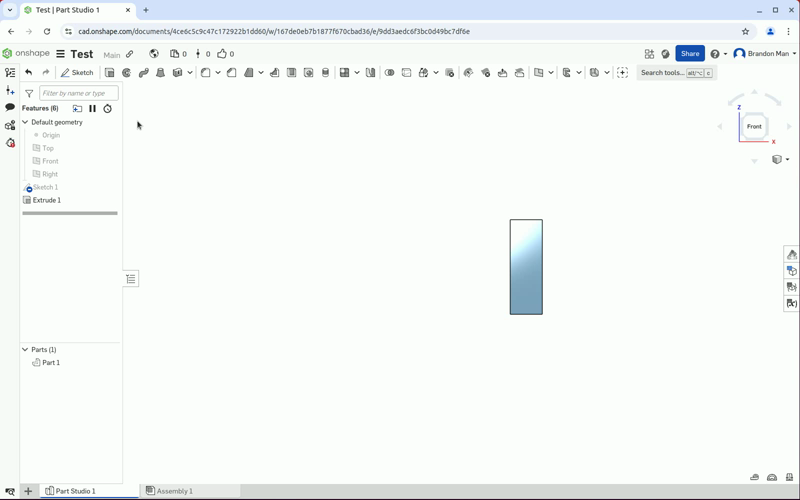
key(shift+h)
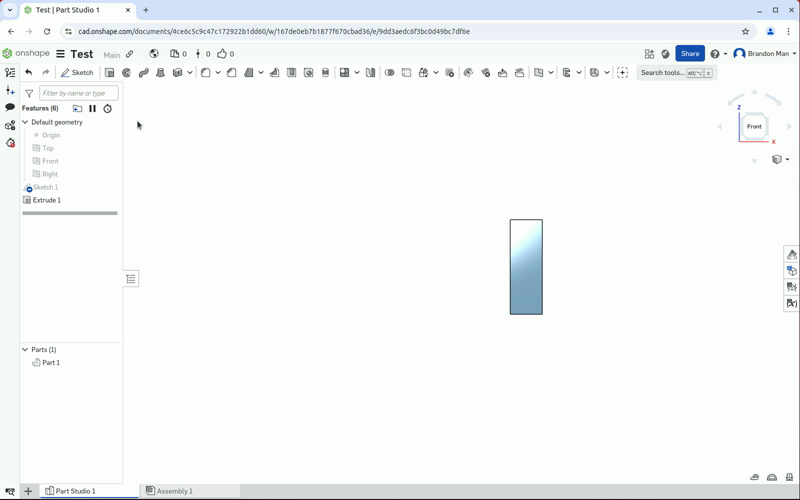
key(shift+h)
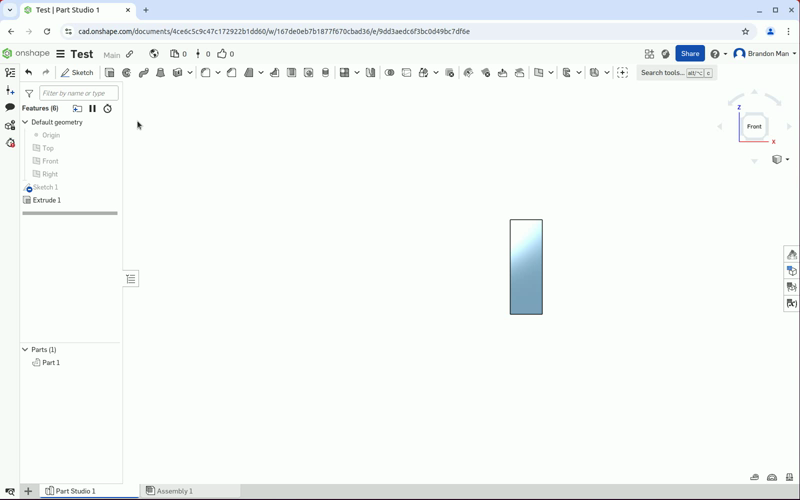
mouse_move(73, 189)
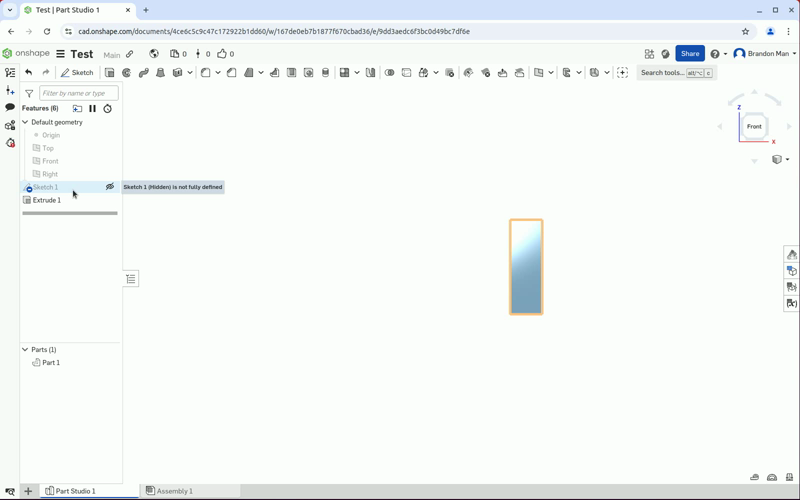
click(73, 189)
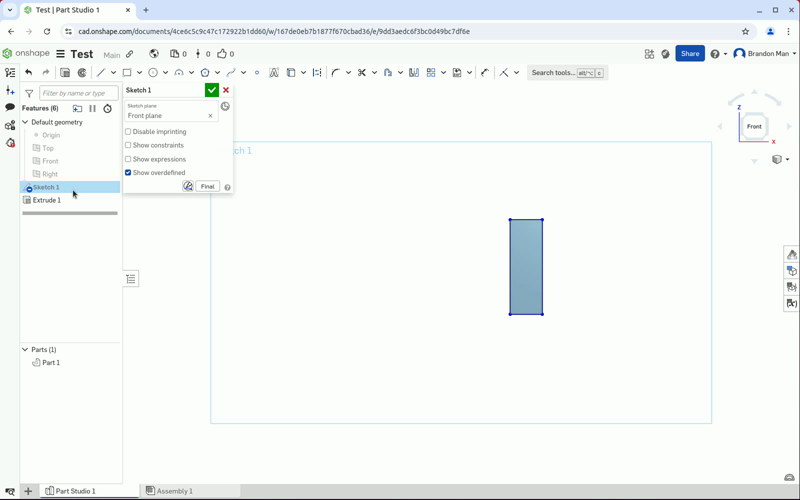
mouse_move(229, 92)
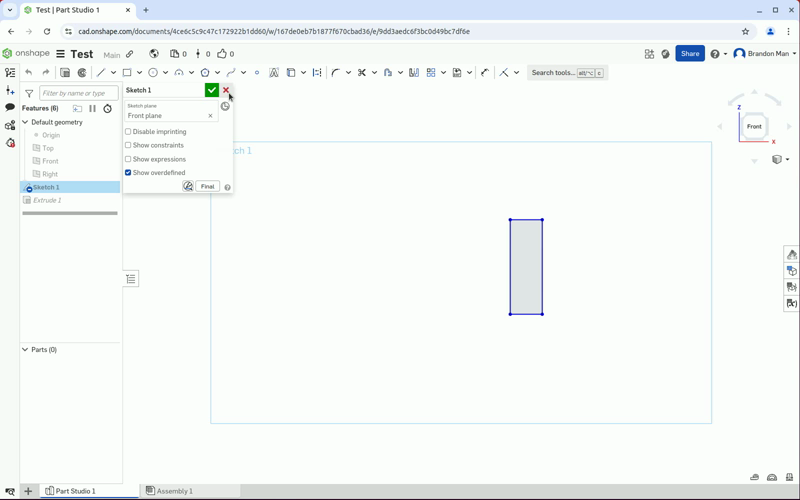
click(229, 92)
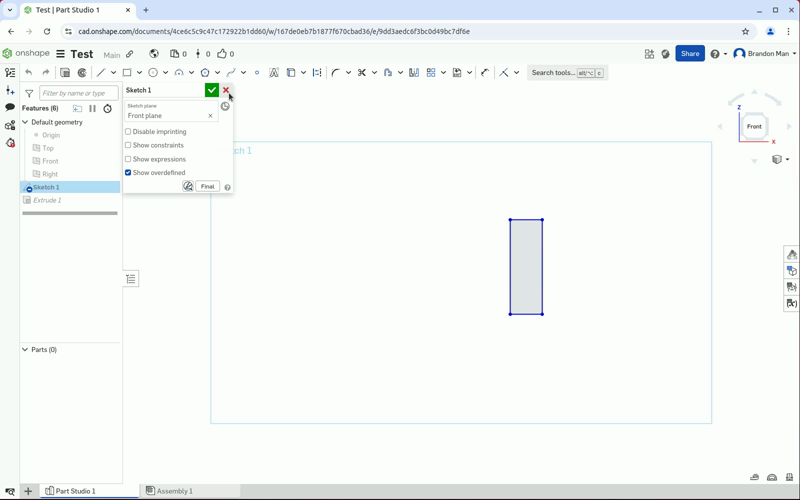
key(shift+s)
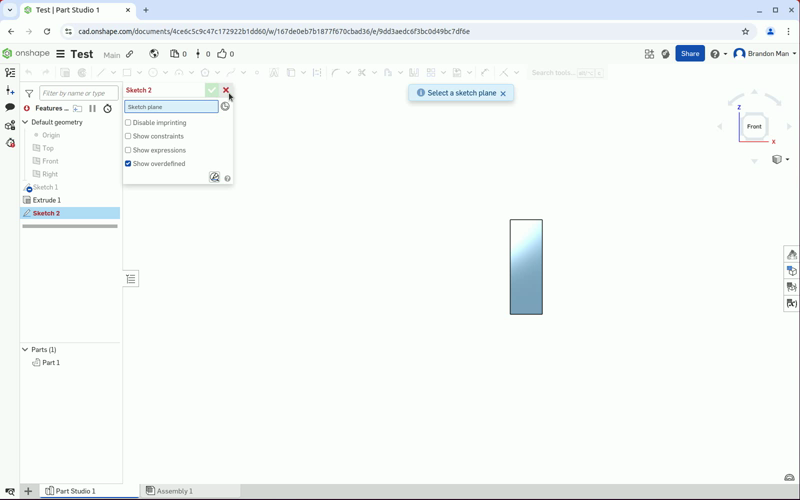
mouse_move(73, 163)
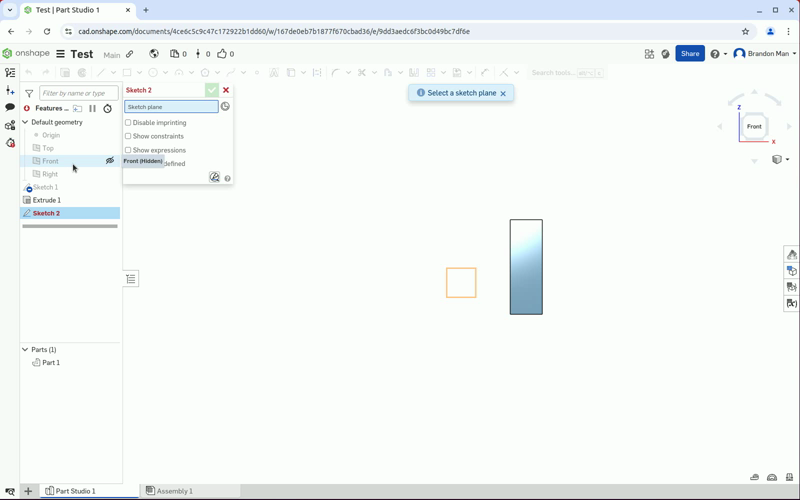
click(73, 163)
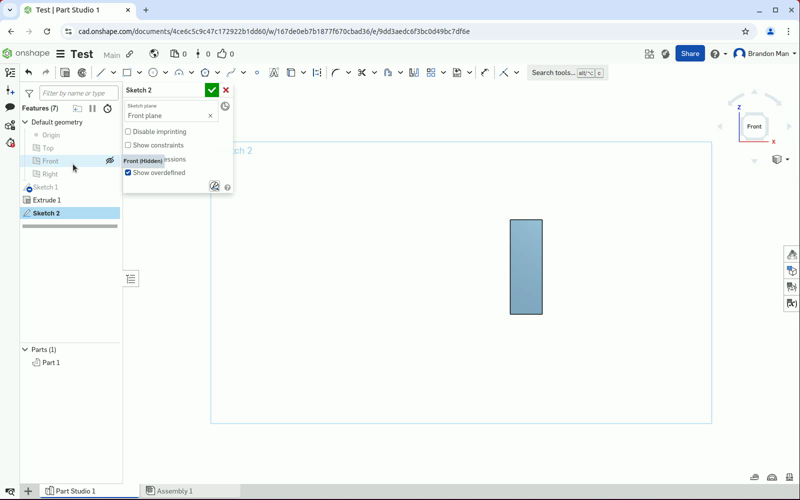
mouse_move(73, 352)
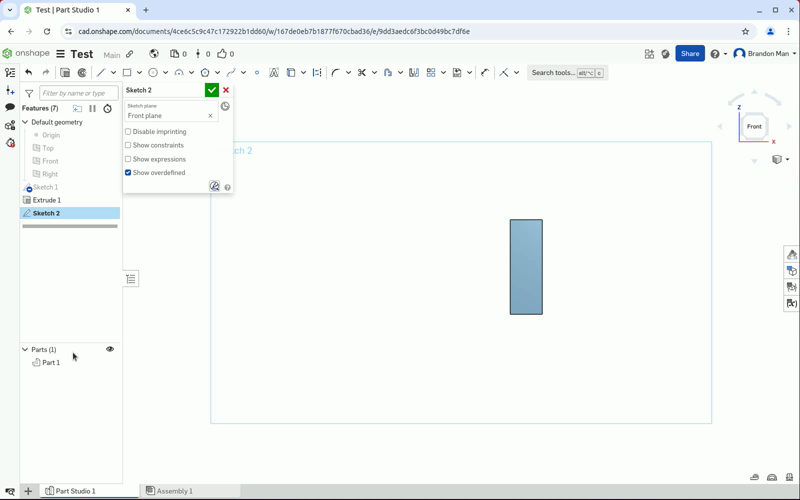
key(y)
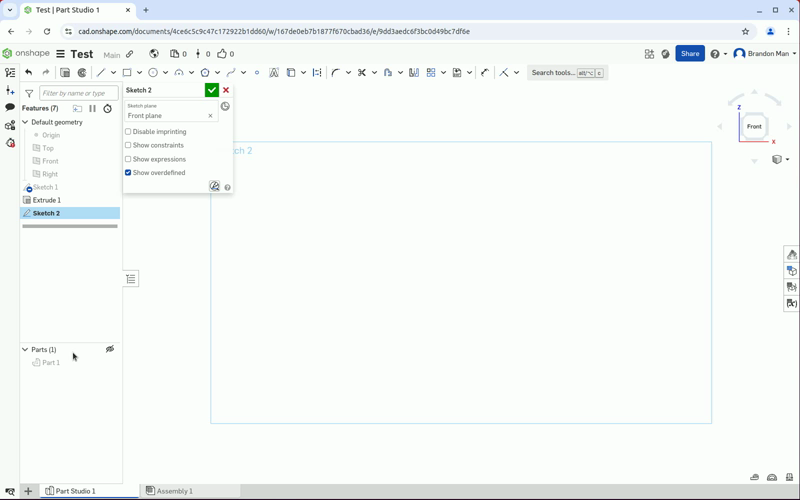
key(l)
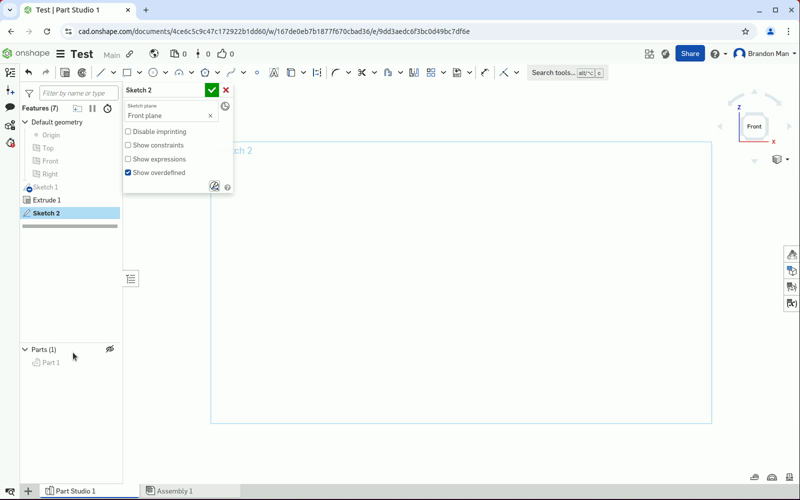
key_down(shift)
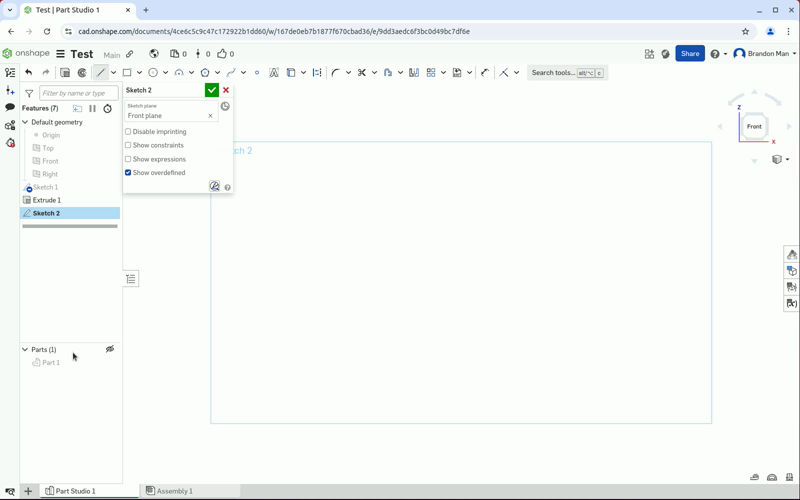
mouse_move(383, 314)
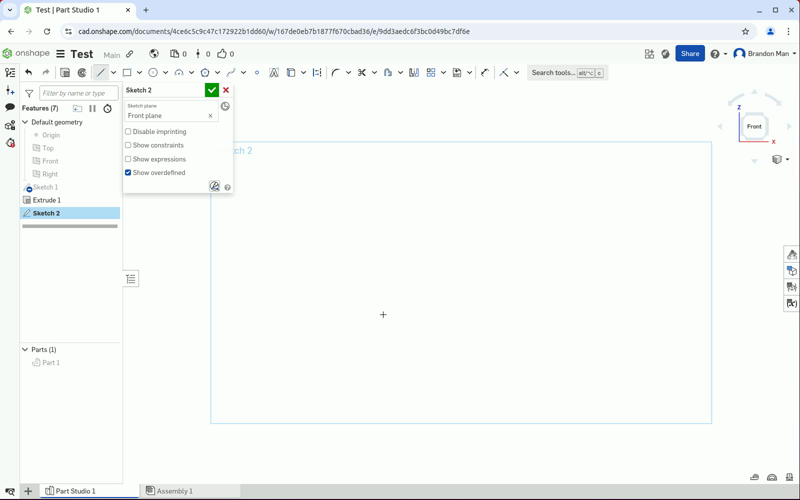
click(383, 314)
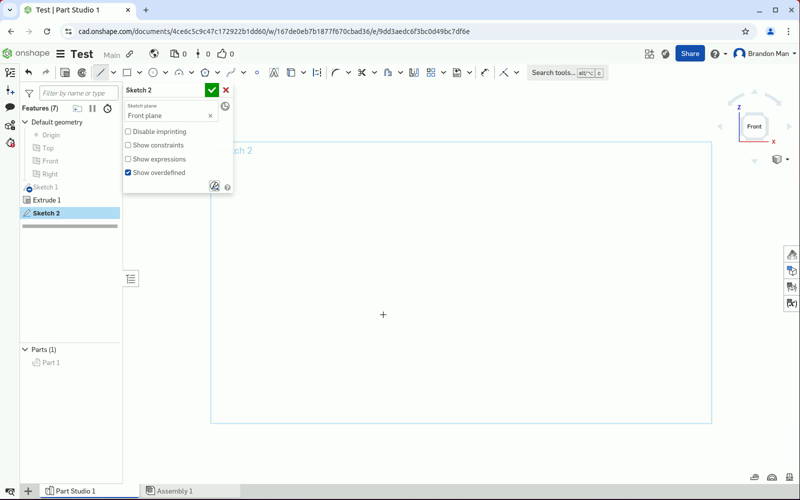
key_up(shift)
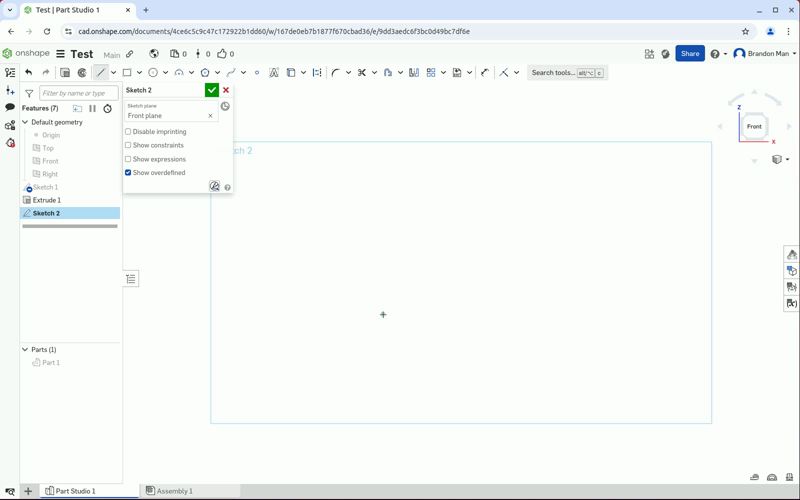
key_down(shift)
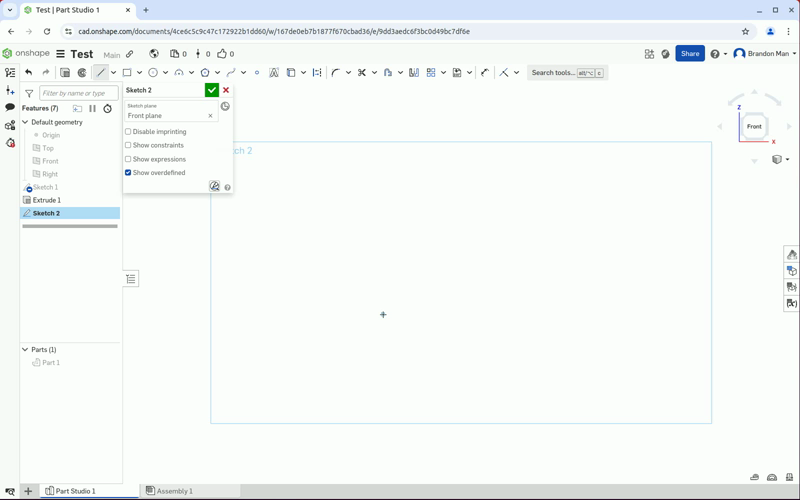
mouse_move(509, 314)
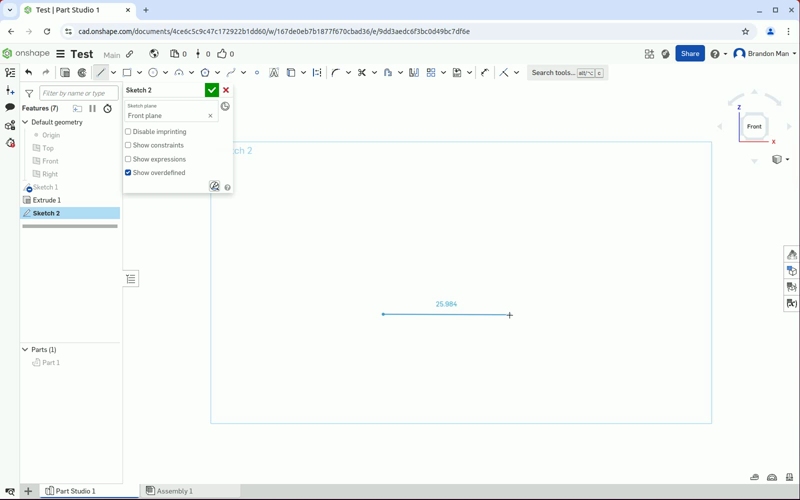
click(509, 314)
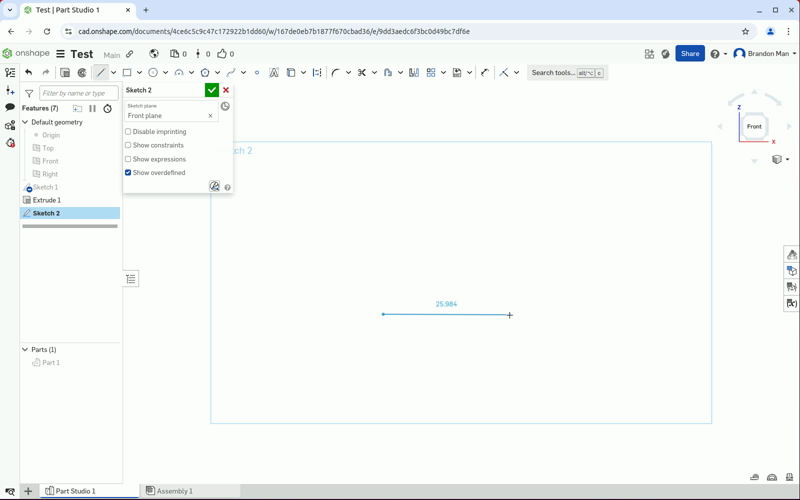
key_up(shift)
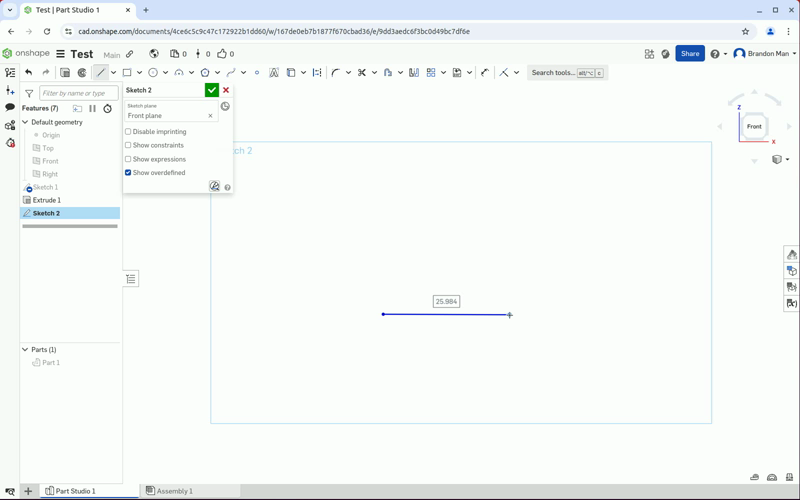
key_down(shift)
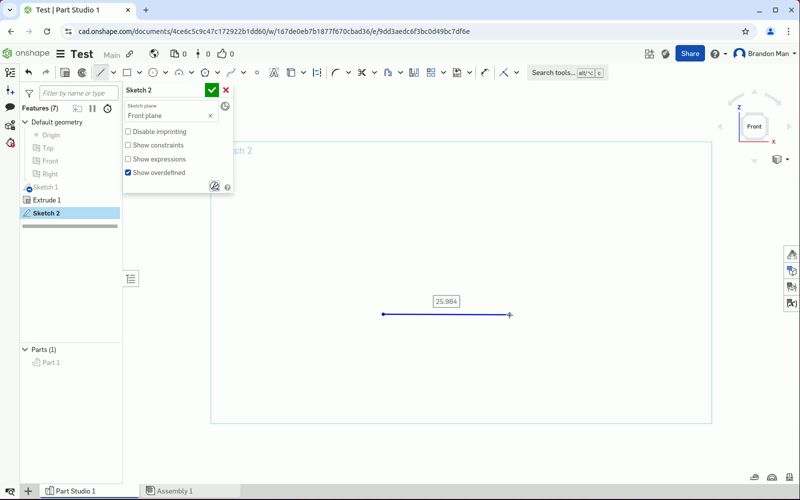
mouse_move(509, 220)
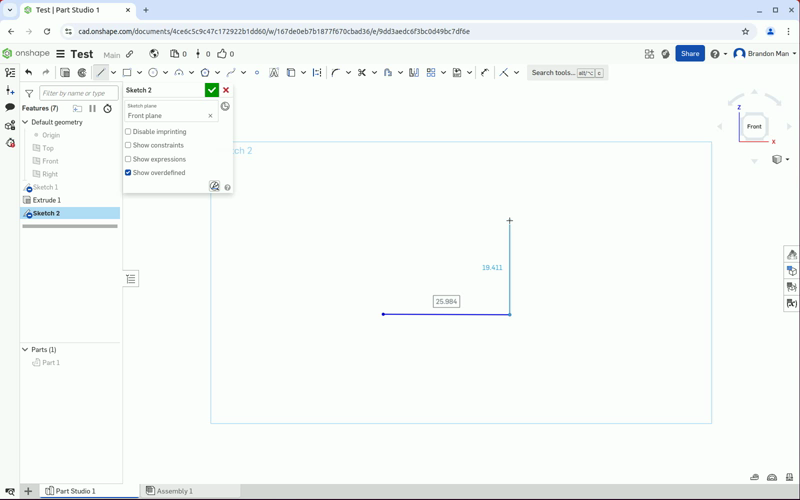
click(509, 220)
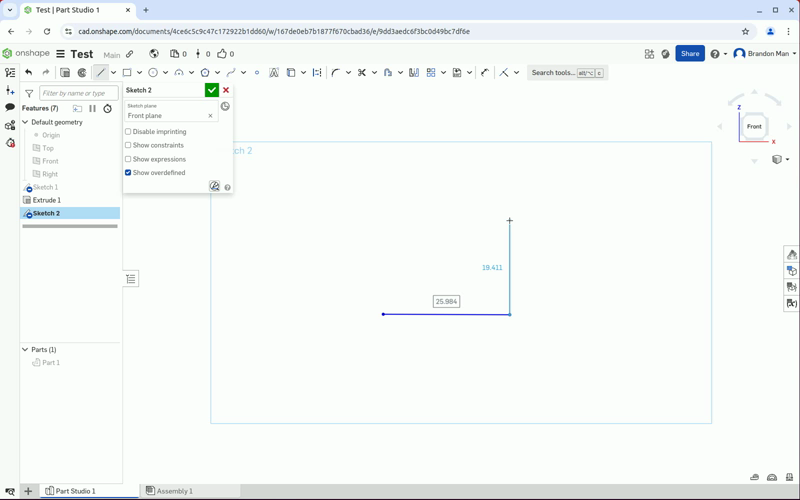
key_up(shift)
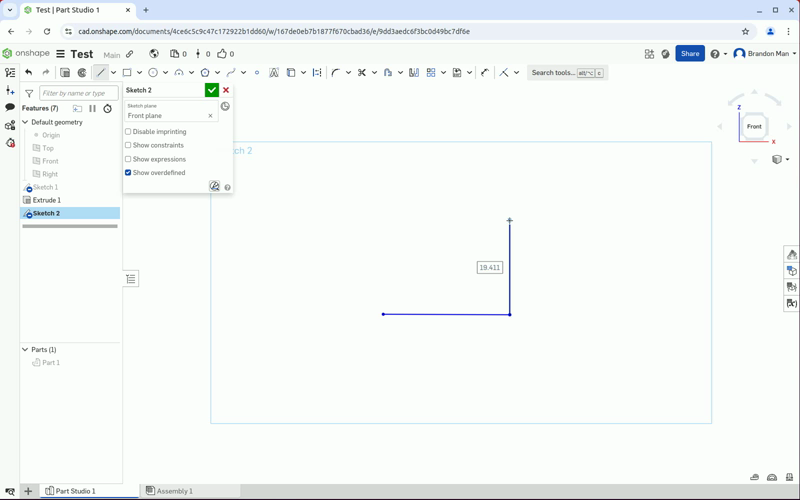
key_down(shift)
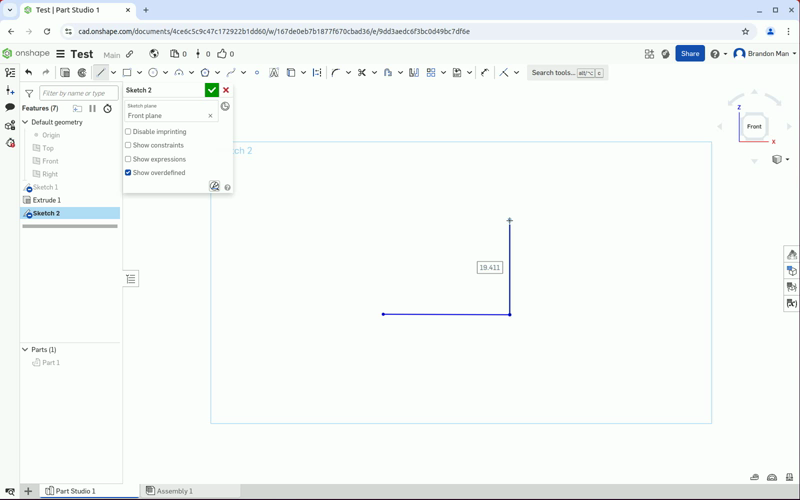
mouse_move(383, 220)
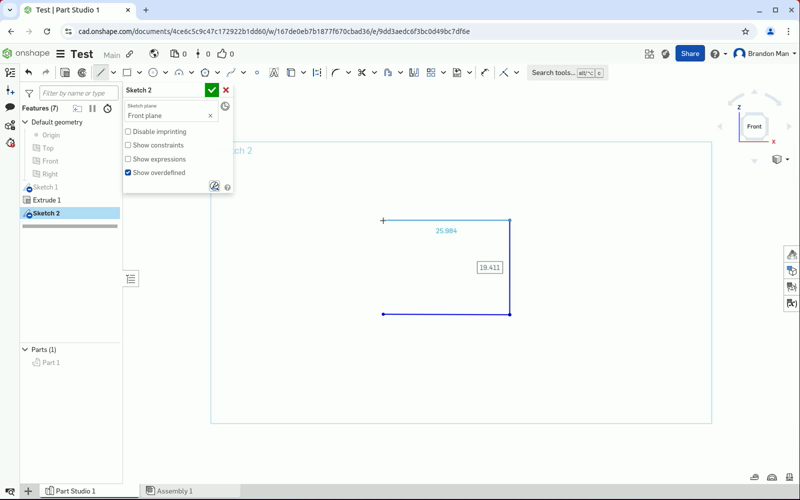
click(383, 220)
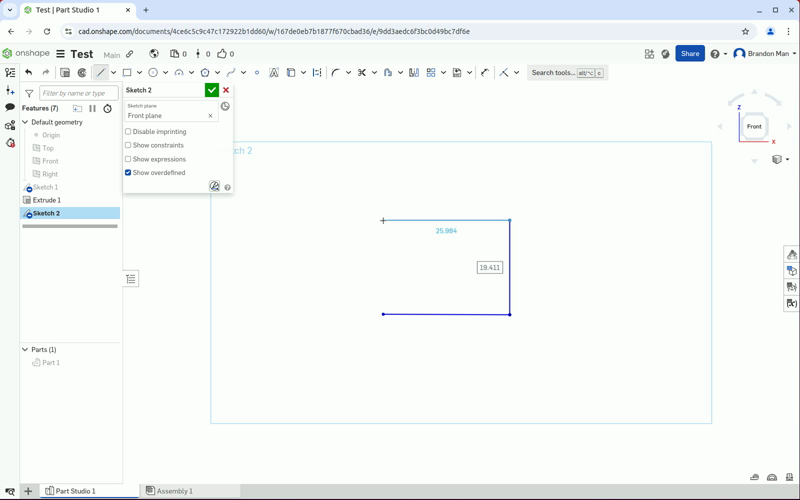
key_up(shift)
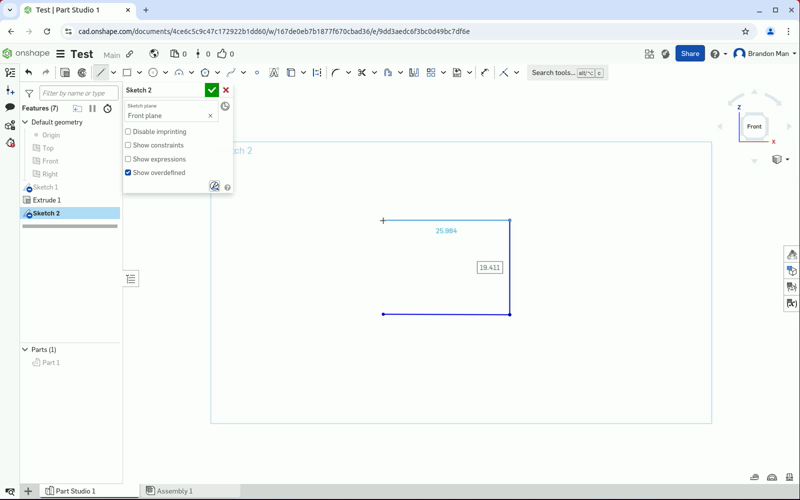
key_down(shift)
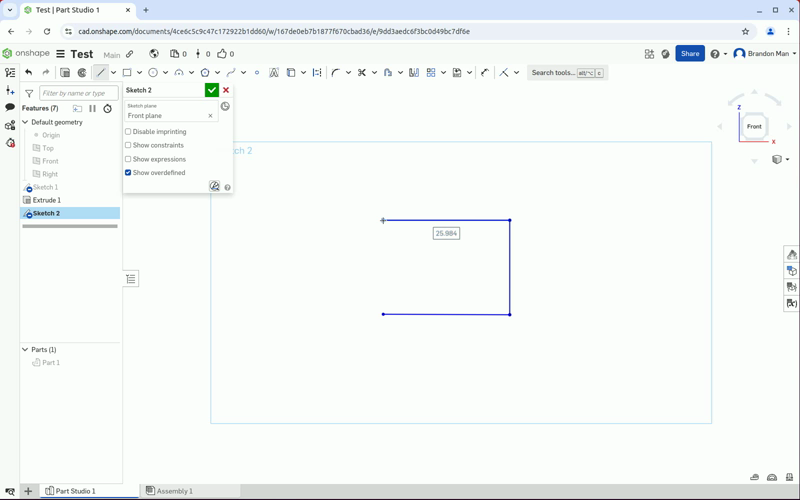
mouse_move(383, 314)
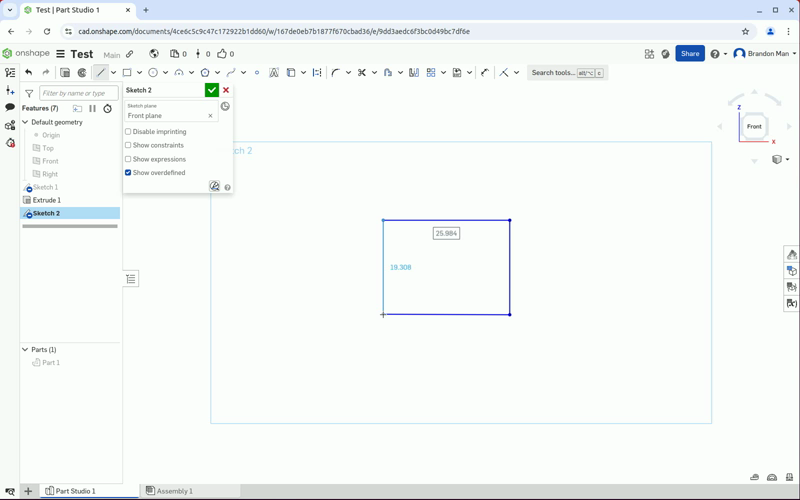
key_up(shift)
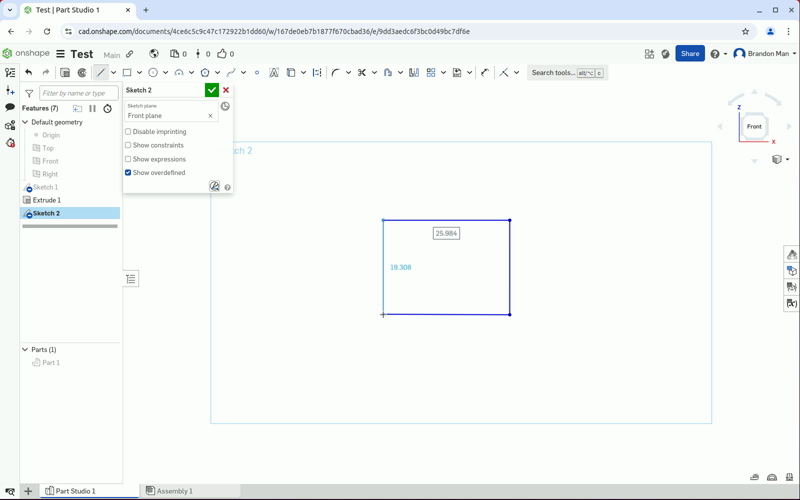
click(383, 314)
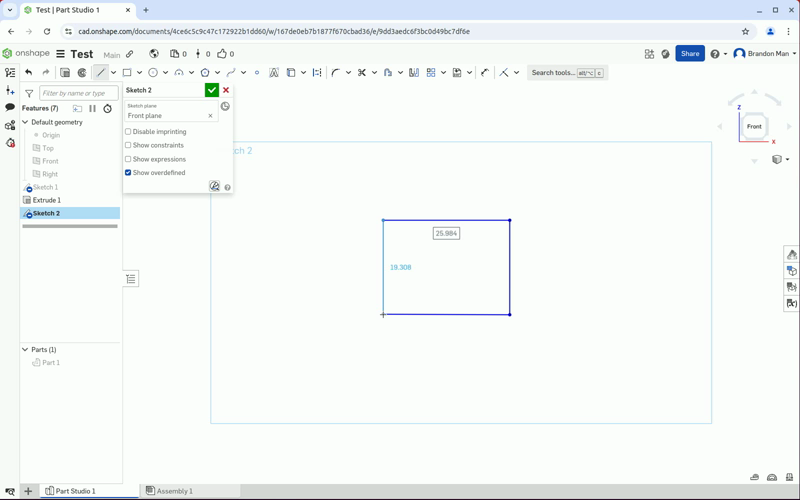
key(esc)
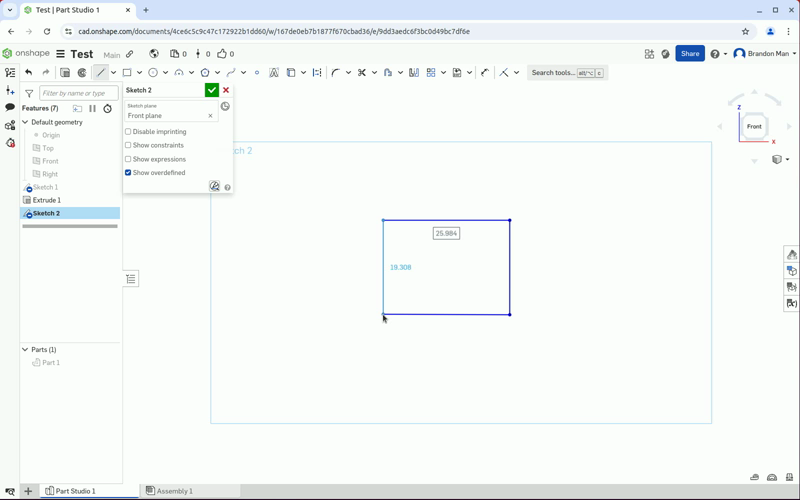
mouse_move(443, 303)
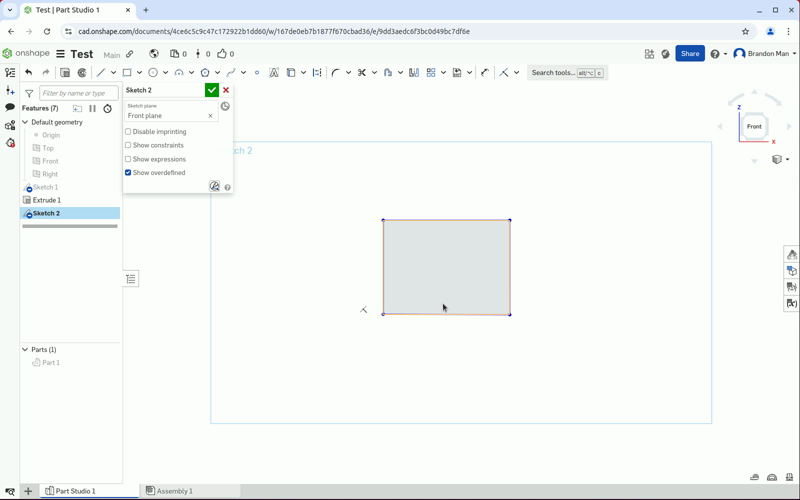
click(443, 303)
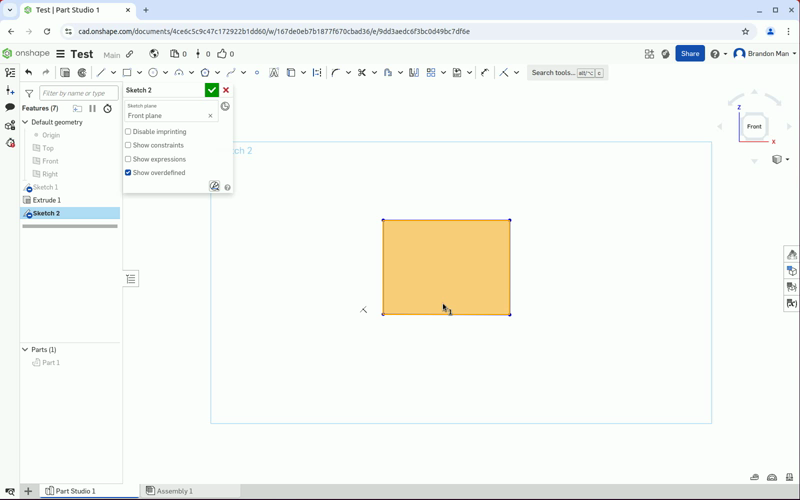
mouse_move(73, 352)
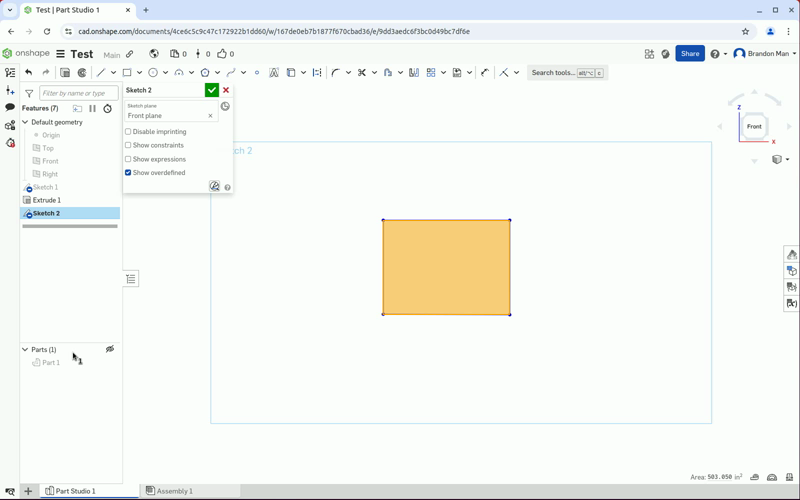
key(shift+y)
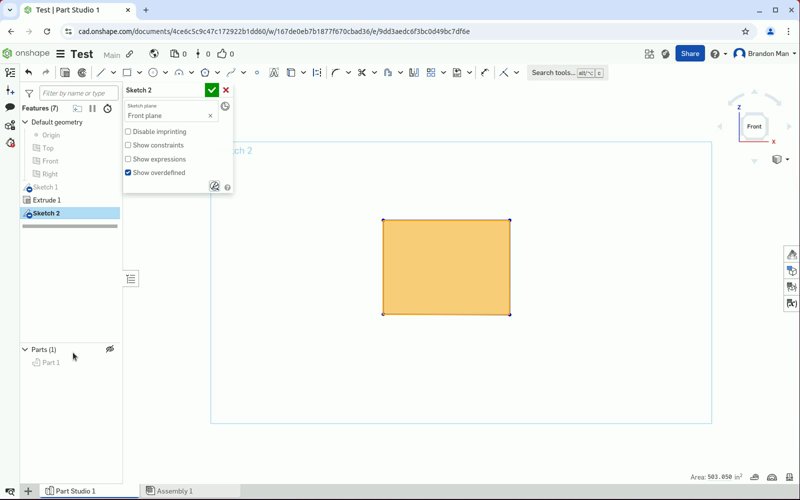
key(shift+e)
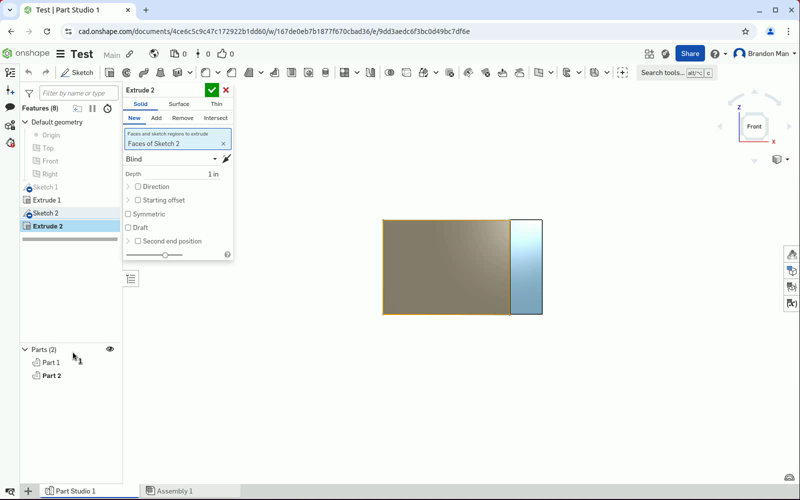
mouse_move(143, 106)
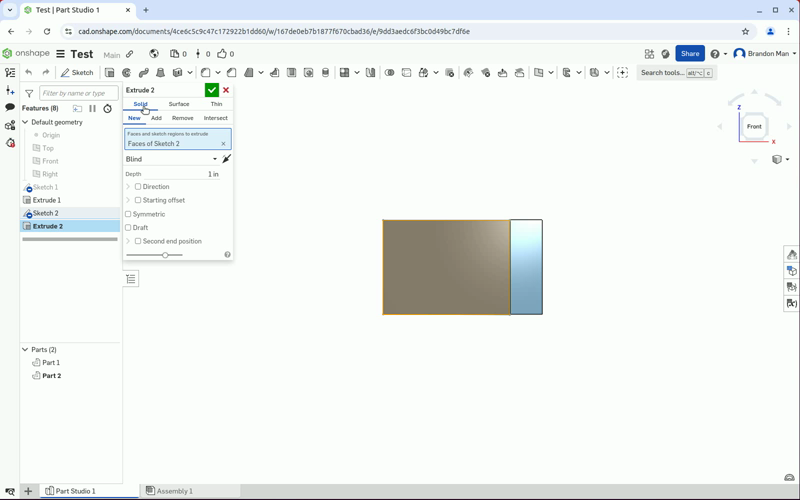
click(143, 106)
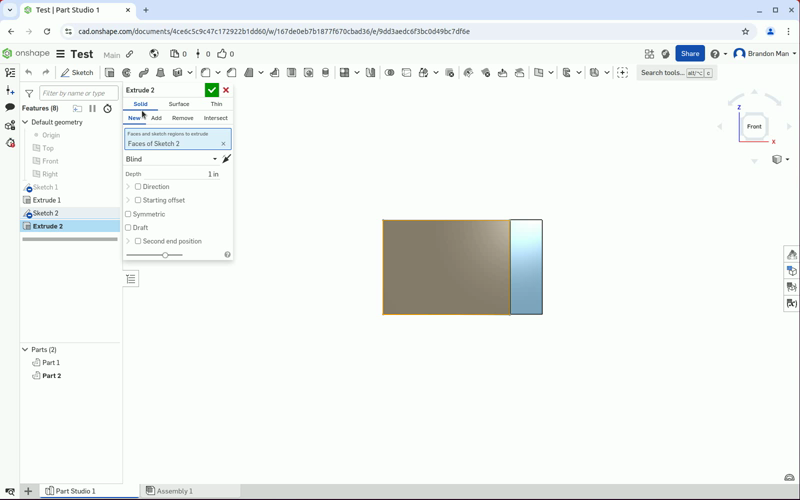
mouse_move(137, 120)
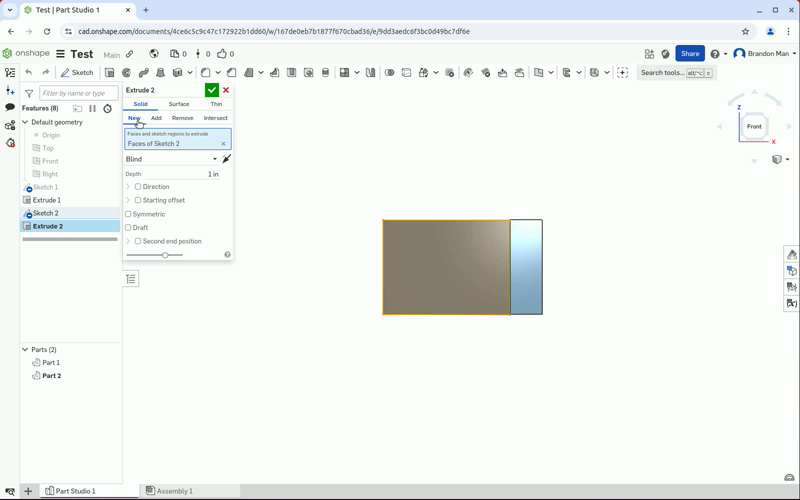
click(137, 120)
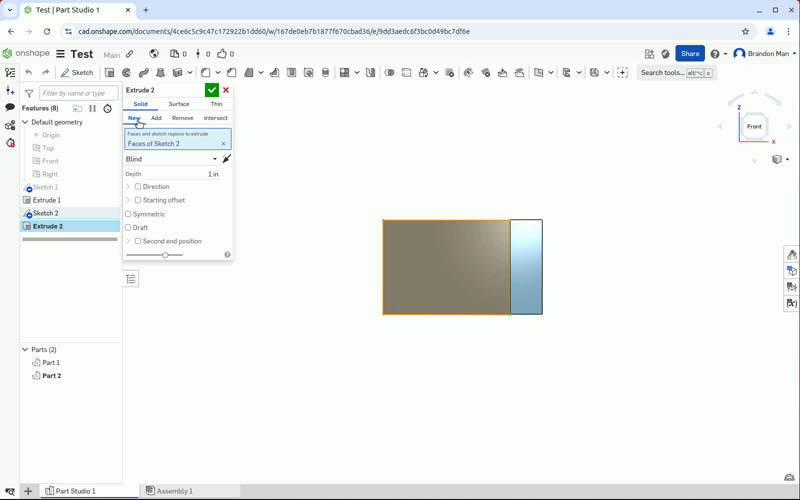
key(tab, 4)
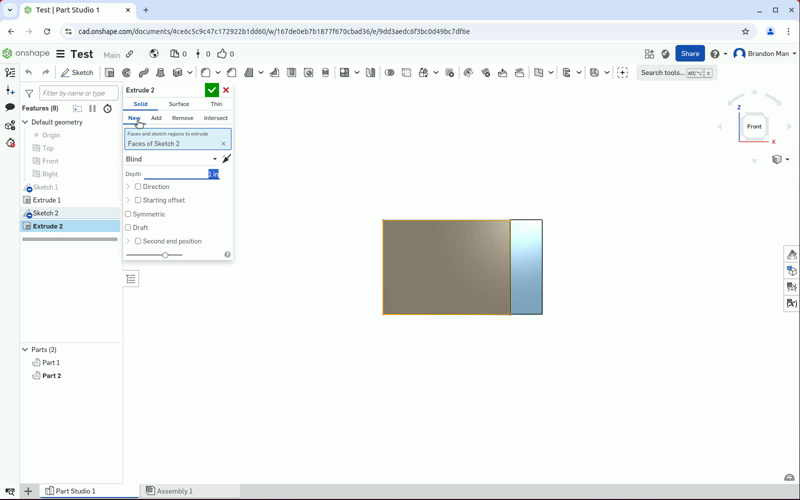
text(12.998)
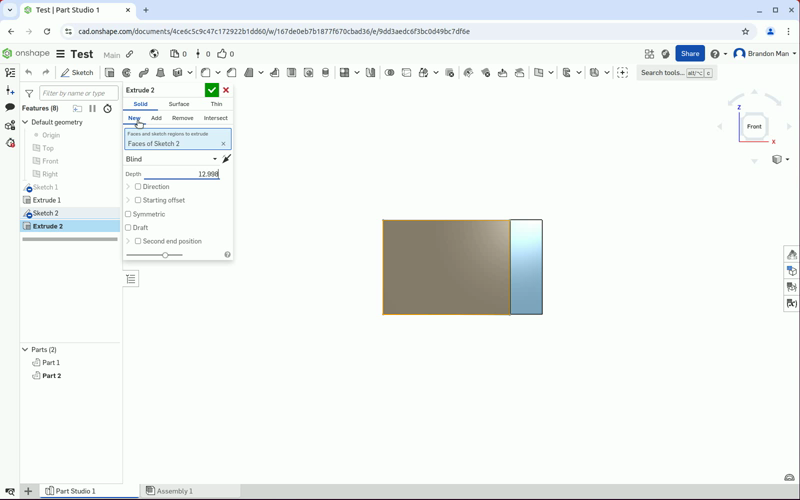
key(enter)
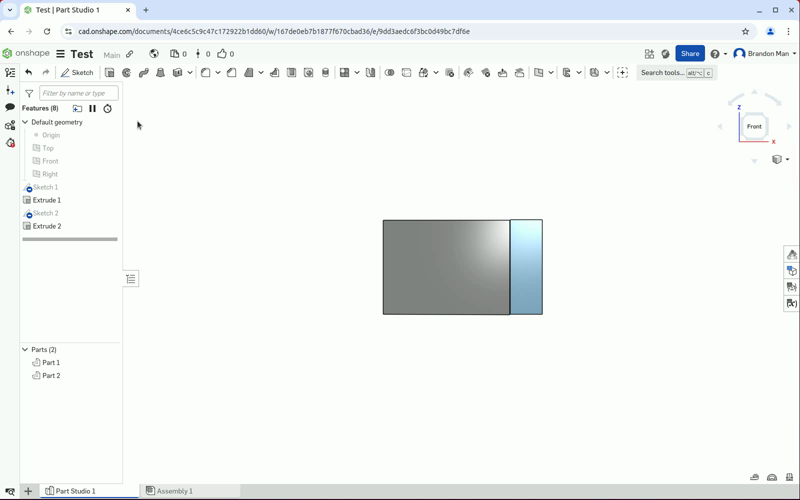
key(shift+h)
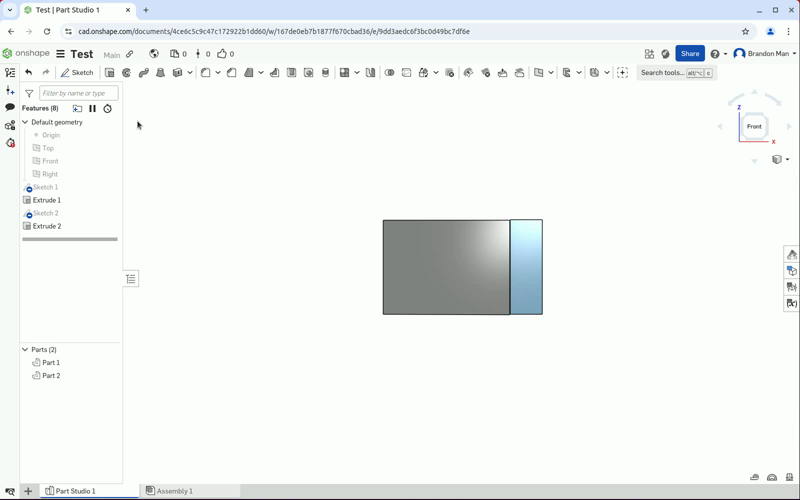
key(shift+h)
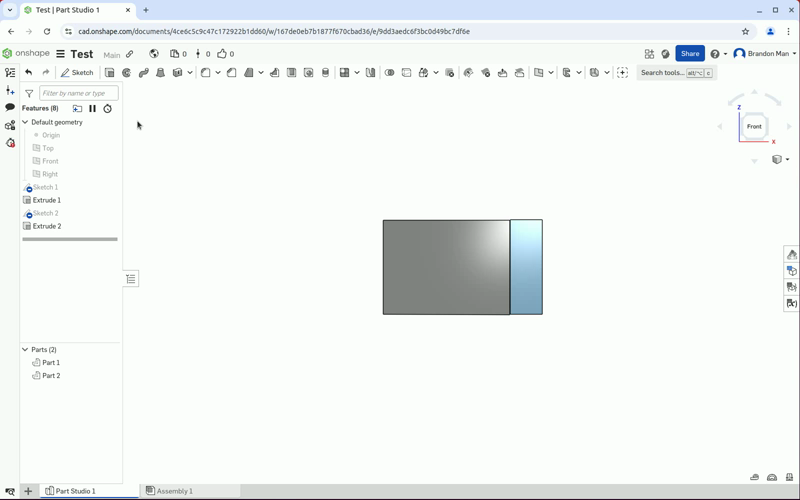
mouse_move(73, 189)
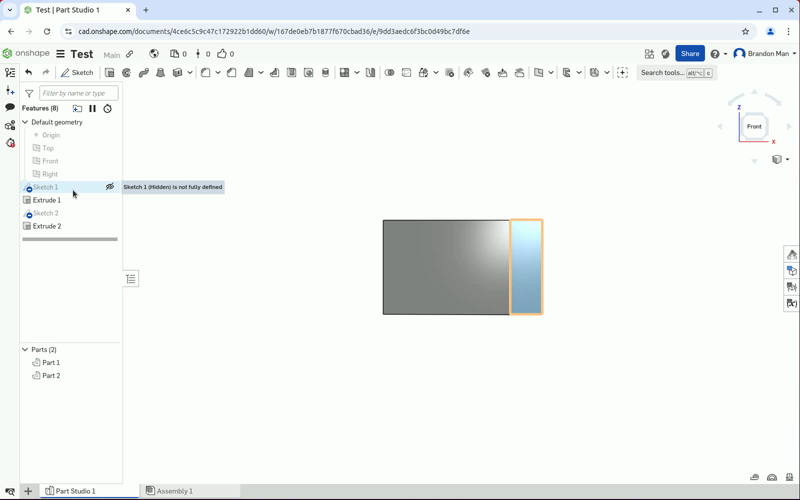
click(73, 189)
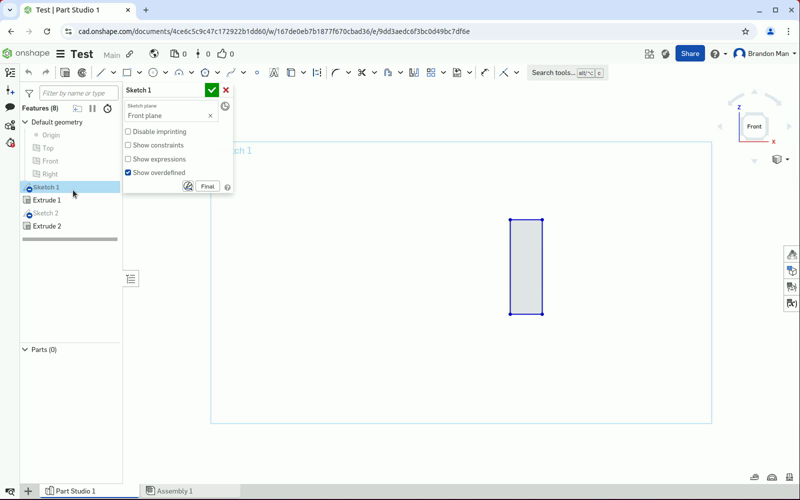
mouse_move(229, 92)
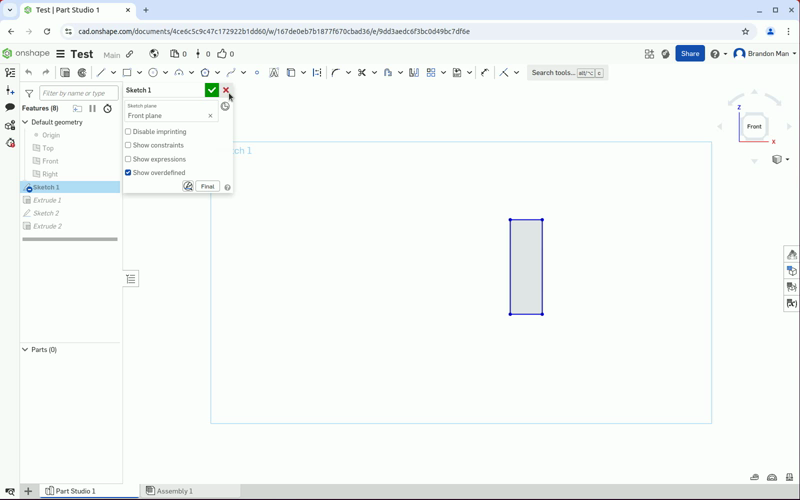
click(229, 92)
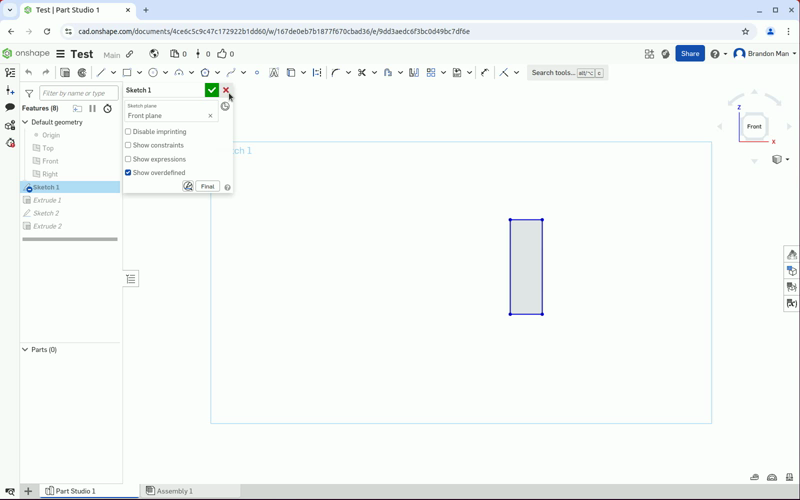
key(shift+s)
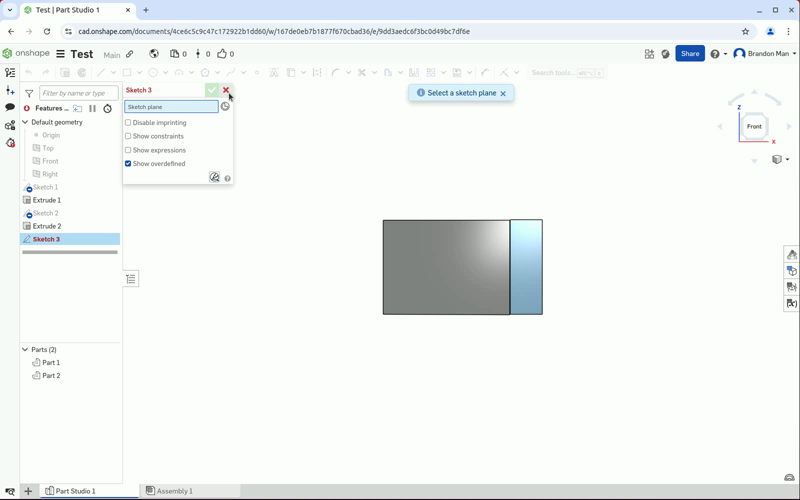
mouse_move(73, 163)
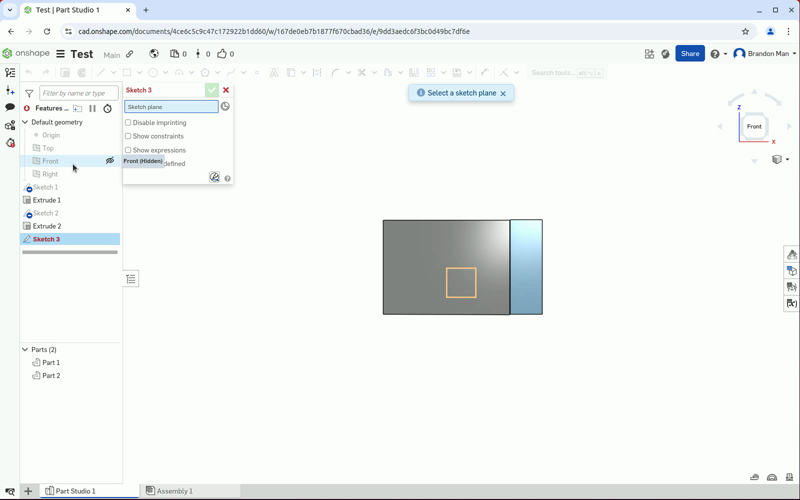
click(73, 163)
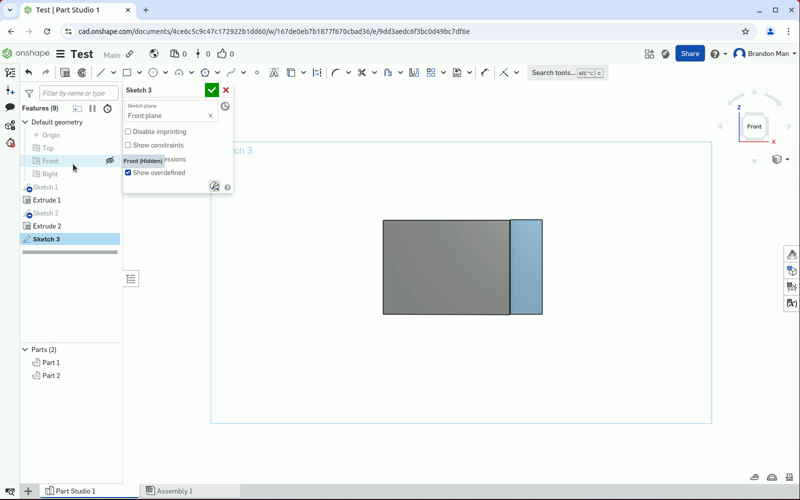
mouse_move(73, 352)
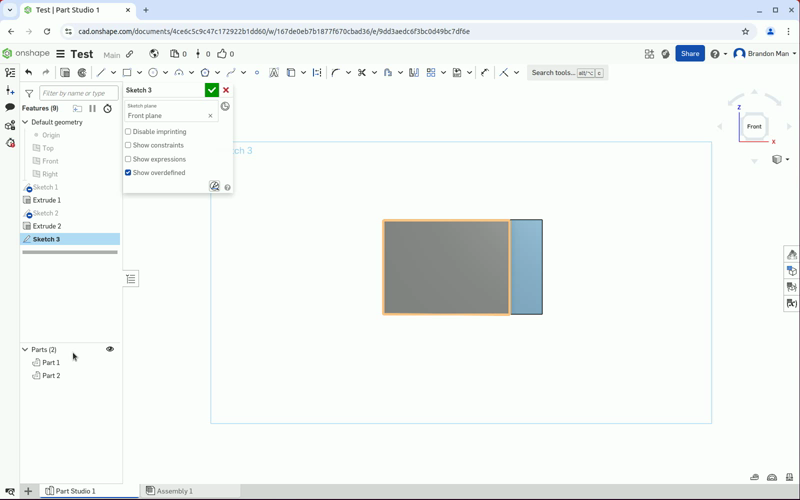
key(y)
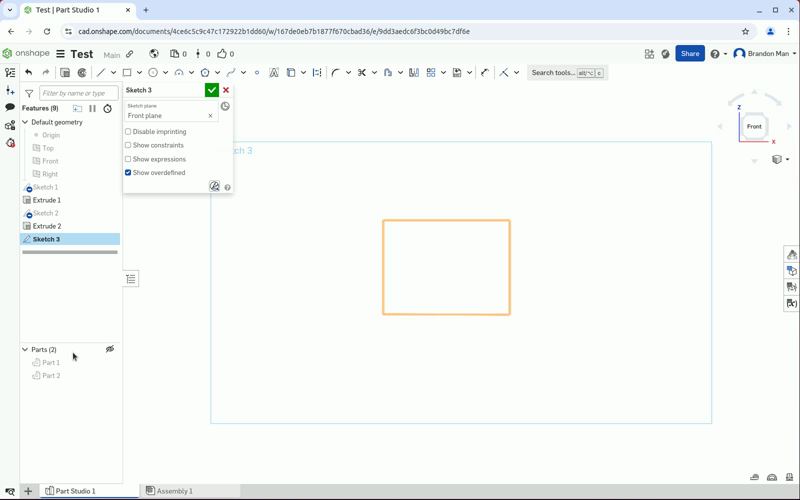
key(l)
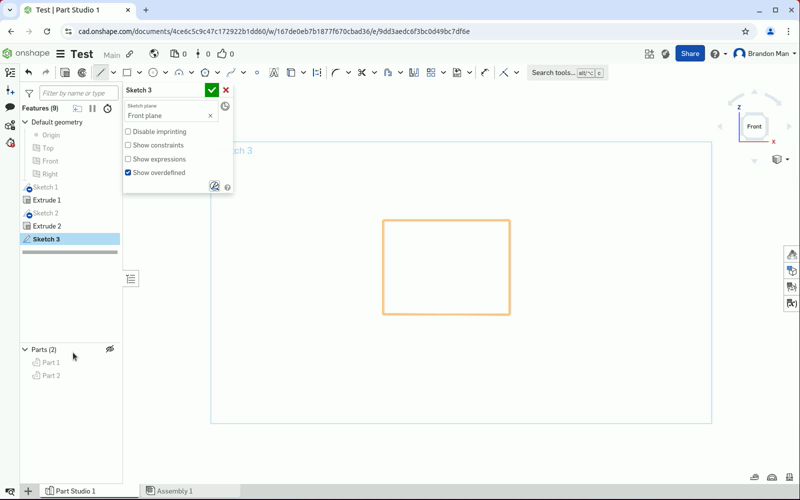
key_down(shift)
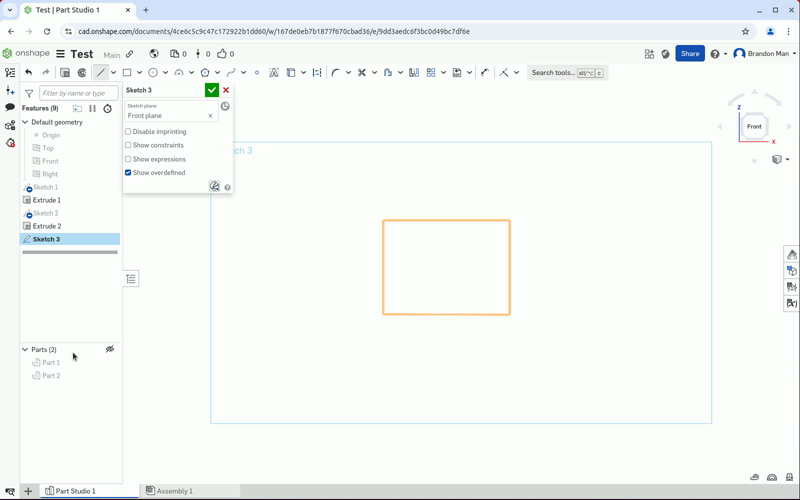
mouse_move(541, 314)
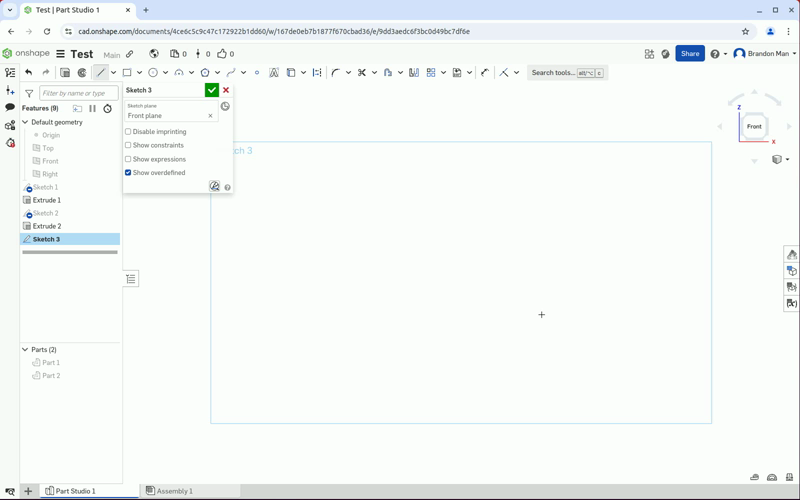
click(541, 314)
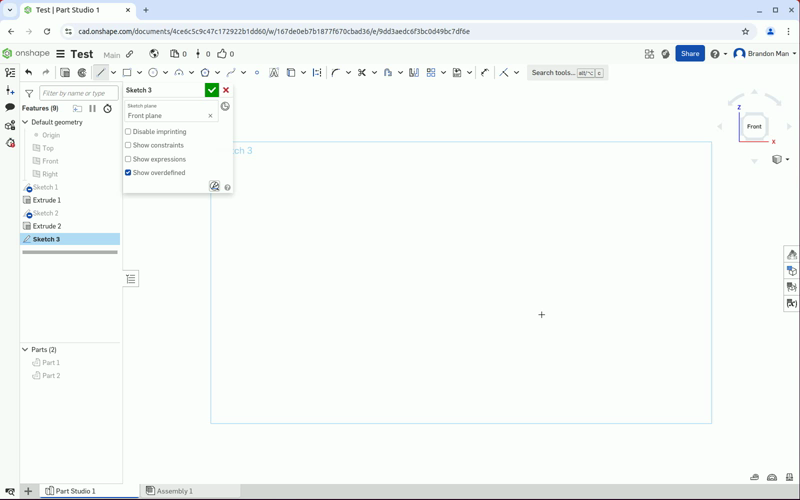
key_up(shift)
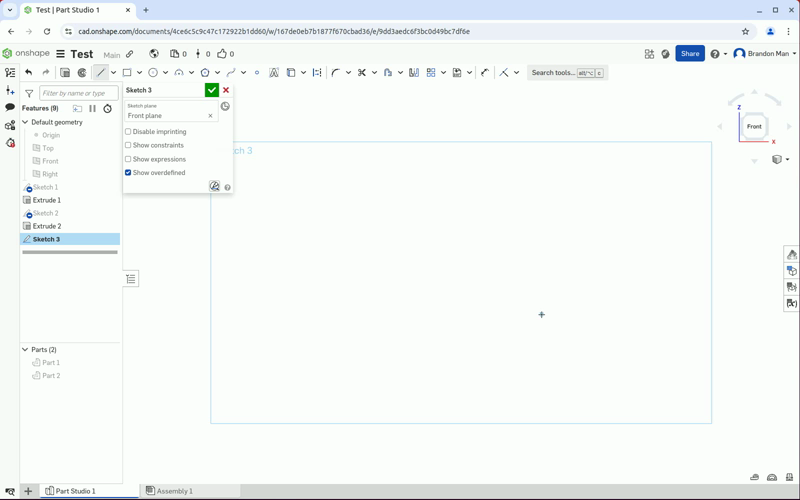
key_down(shift)
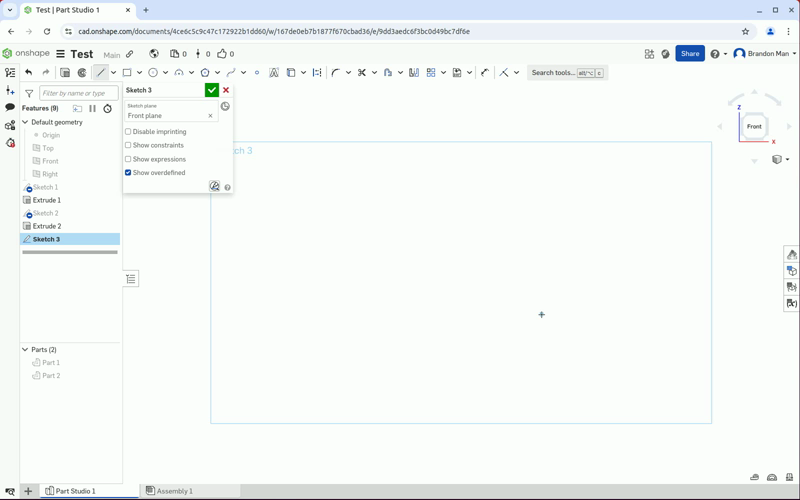
mouse_move(571, 314)
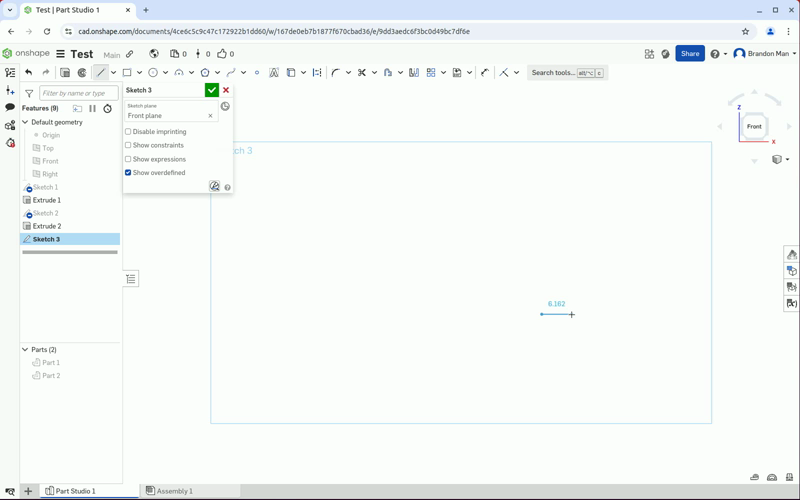
mouse_move(573, 314)
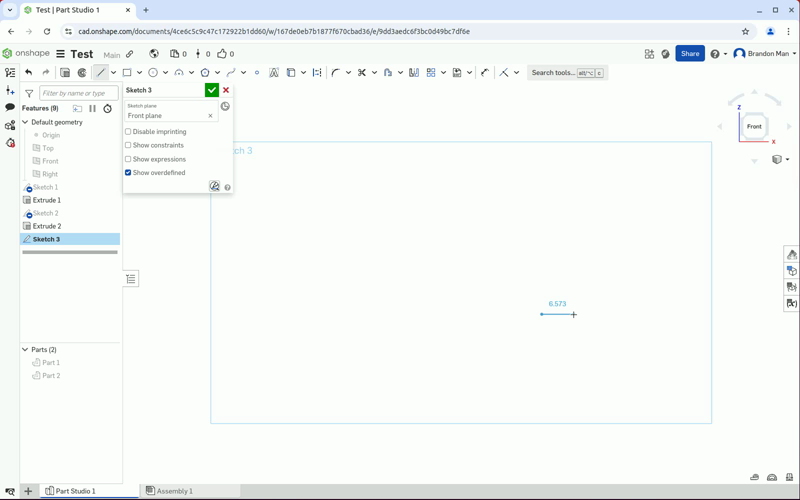
click(573, 314)
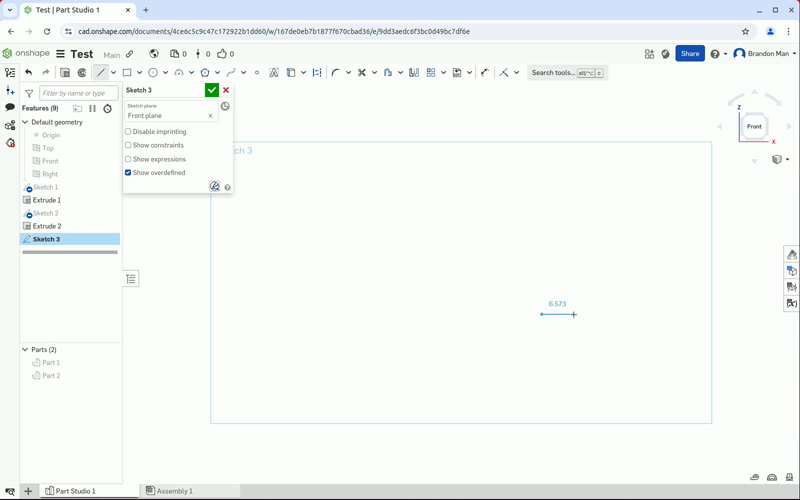
key_up(shift)
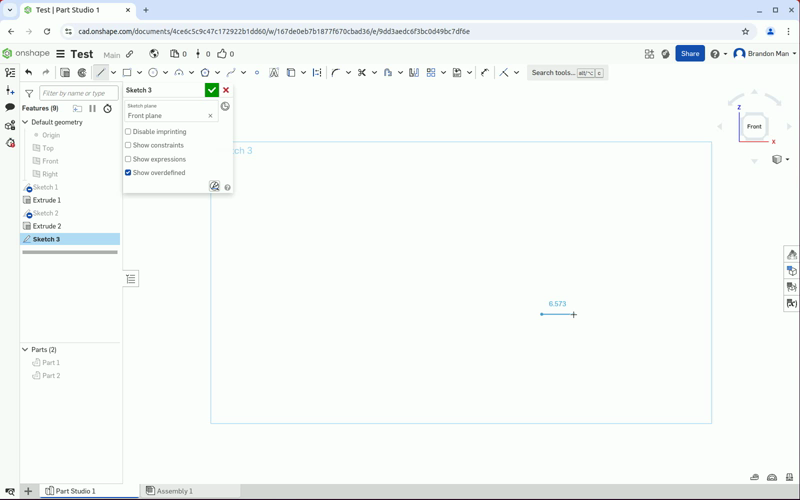
key_down(shift)
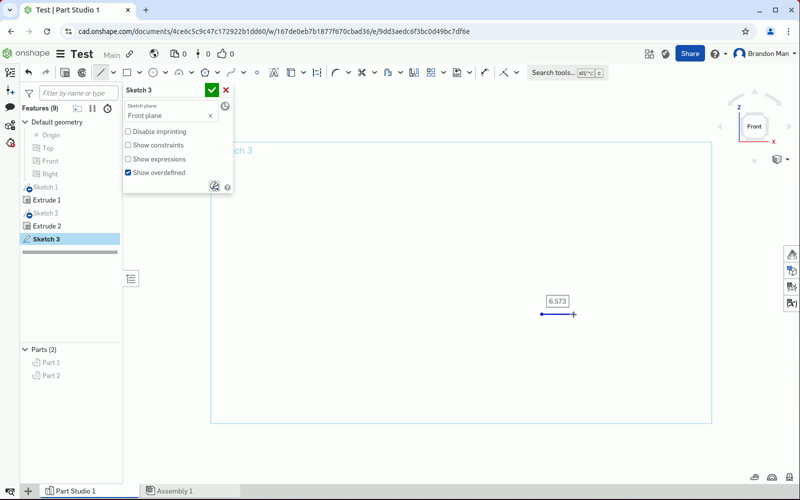
mouse_move(573, 219)
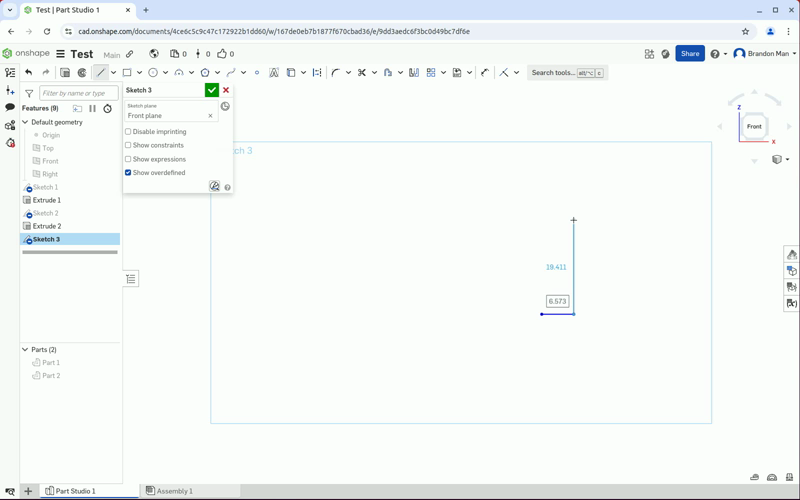
click(573, 219)
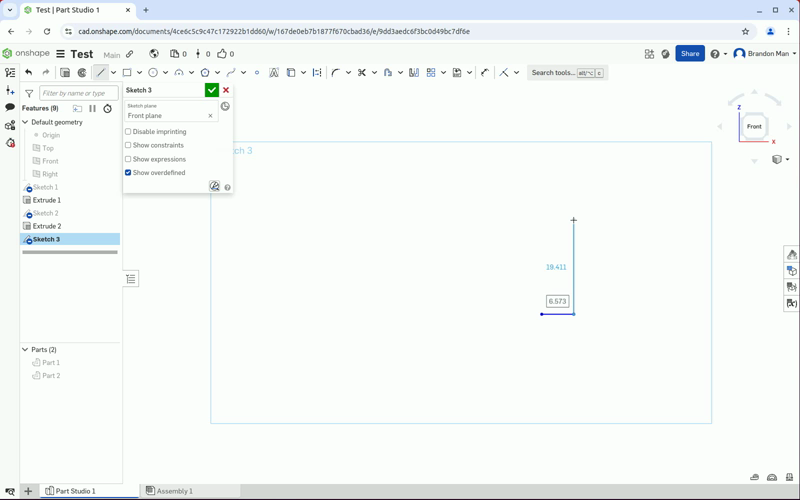
key_up(shift)
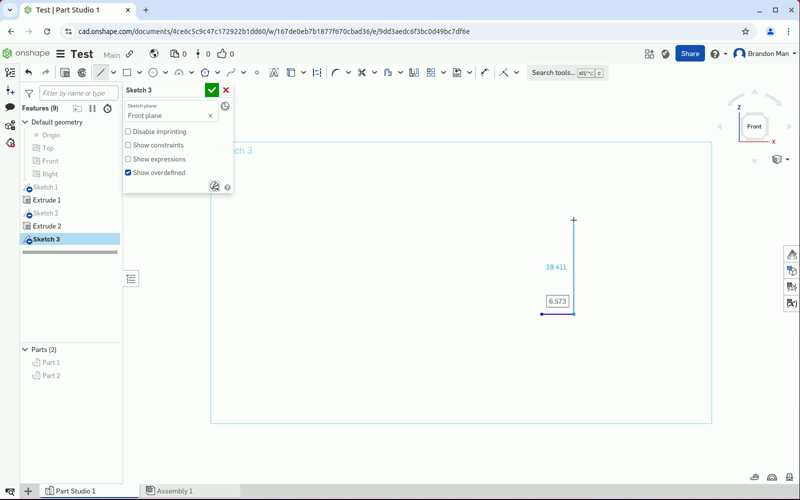
key_down(shift)
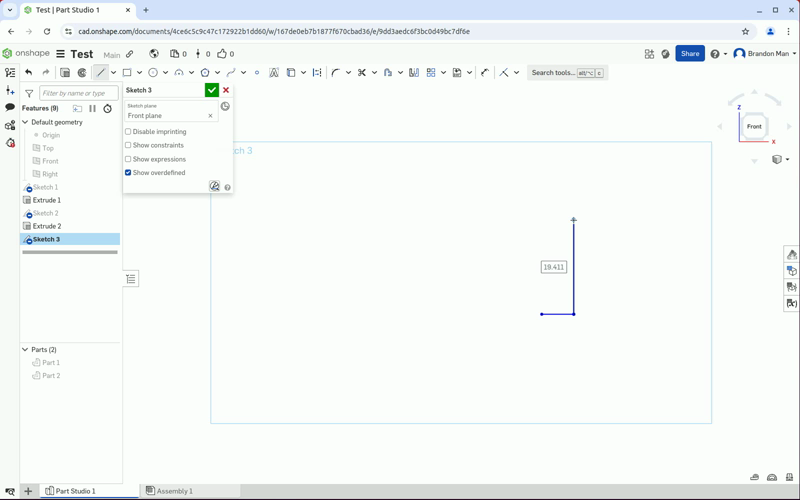
mouse_move(589, 219)
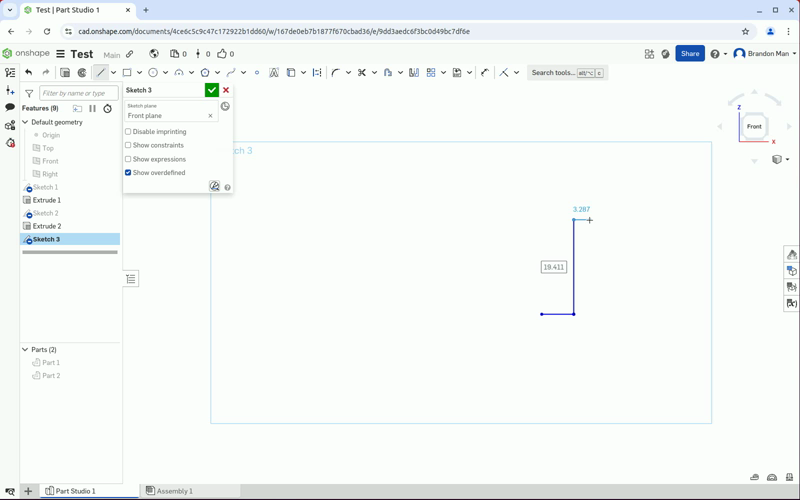
mouse_move(541, 219)
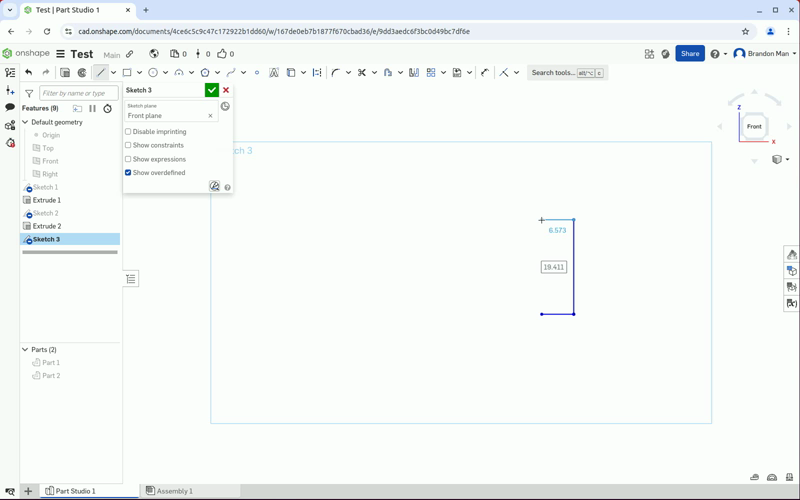
click(541, 219)
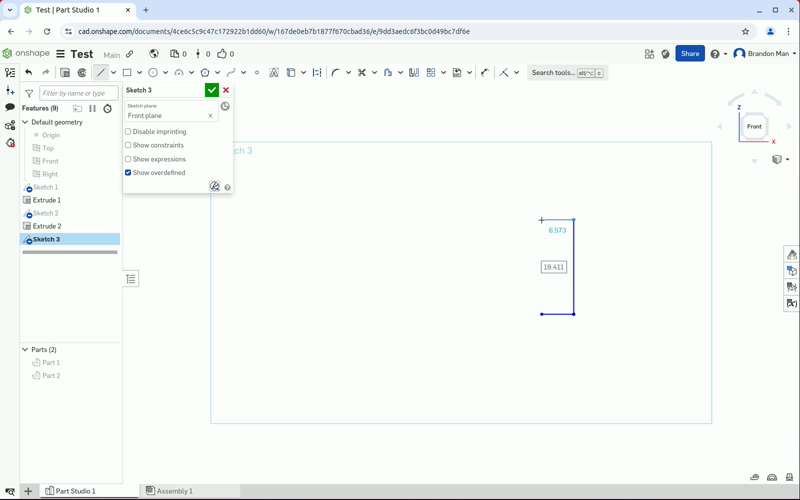
key_up(shift)
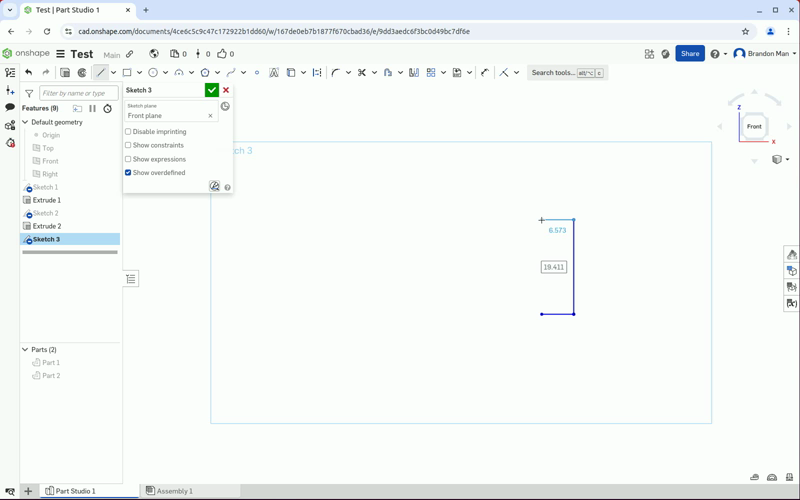
key_down(shift)
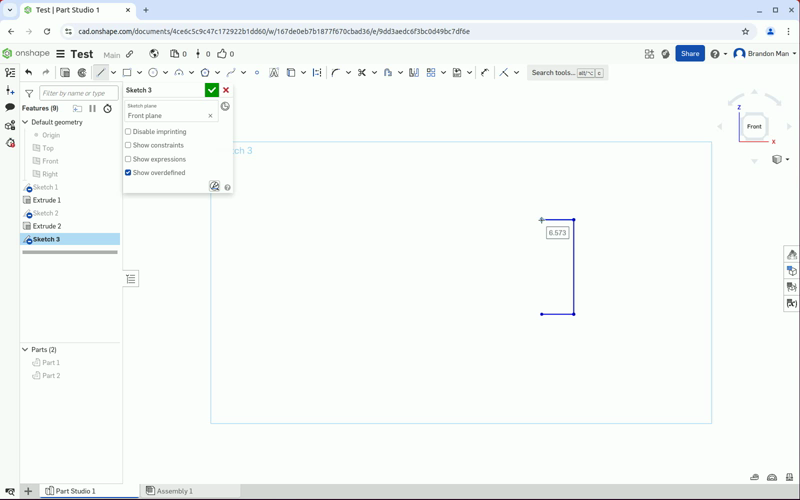
mouse_move(541, 314)
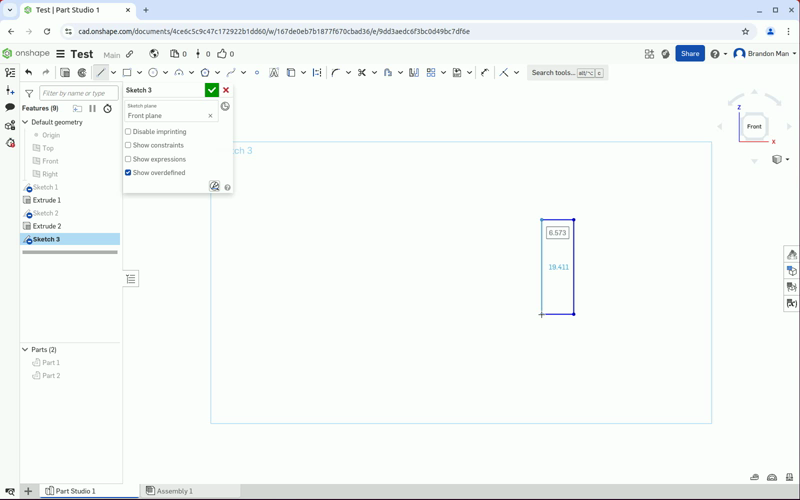
key_up(shift)
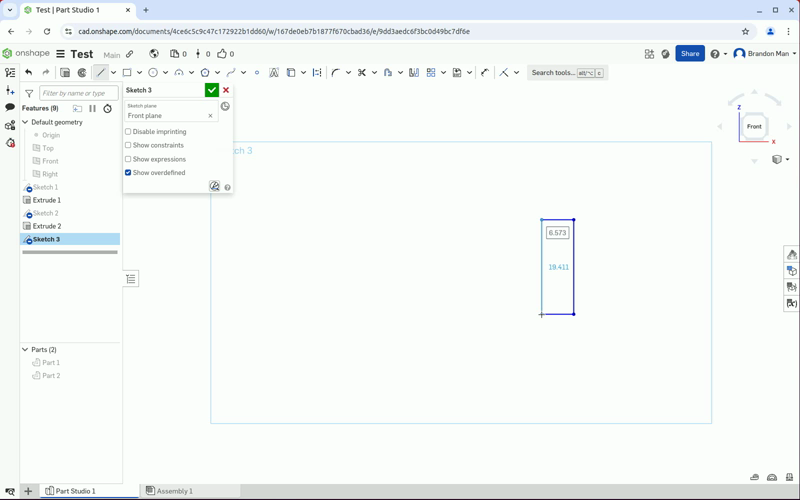
click(541, 314)
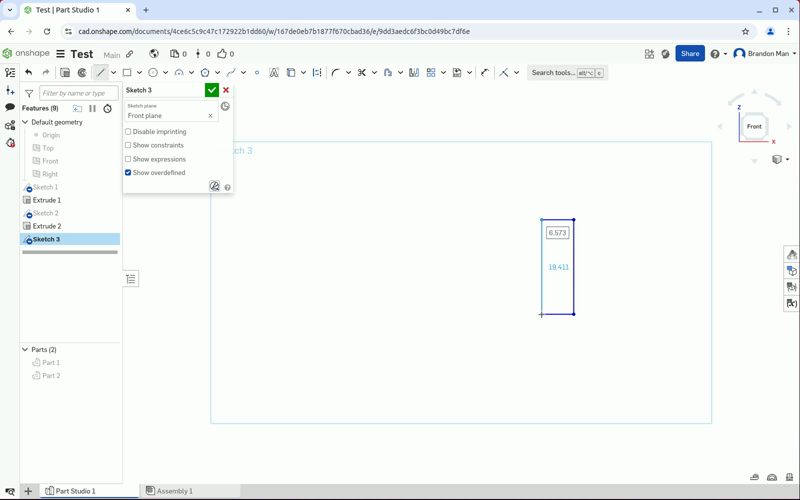
key(esc)
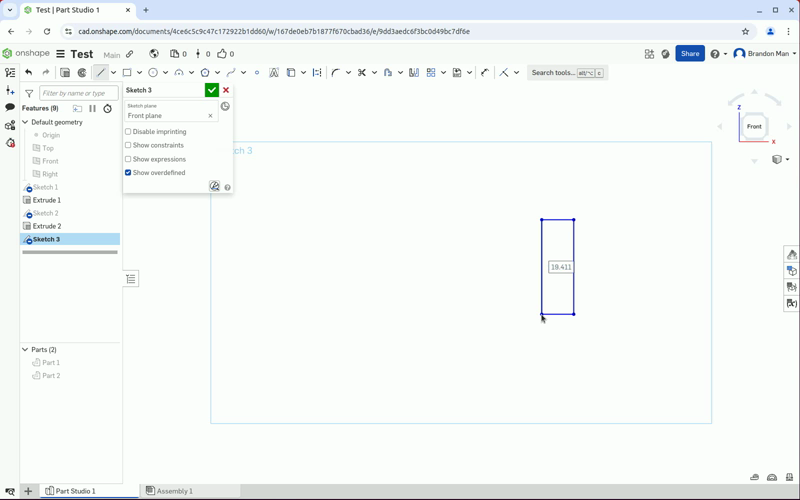
mouse_move(553, 257)
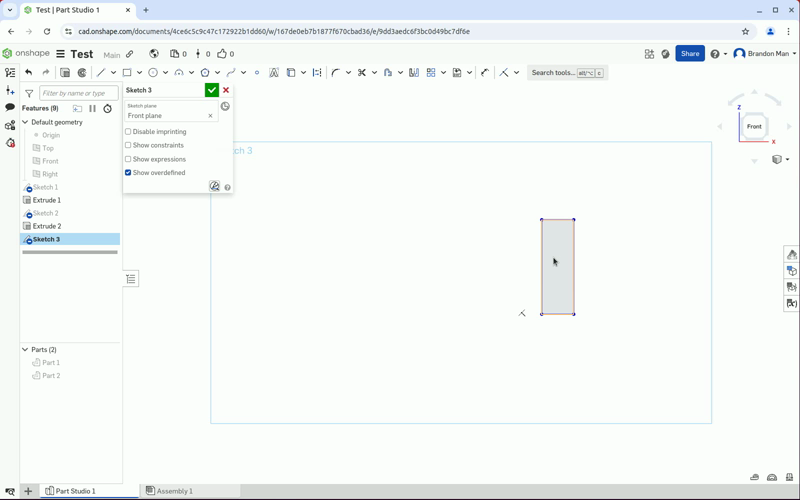
click(553, 257)
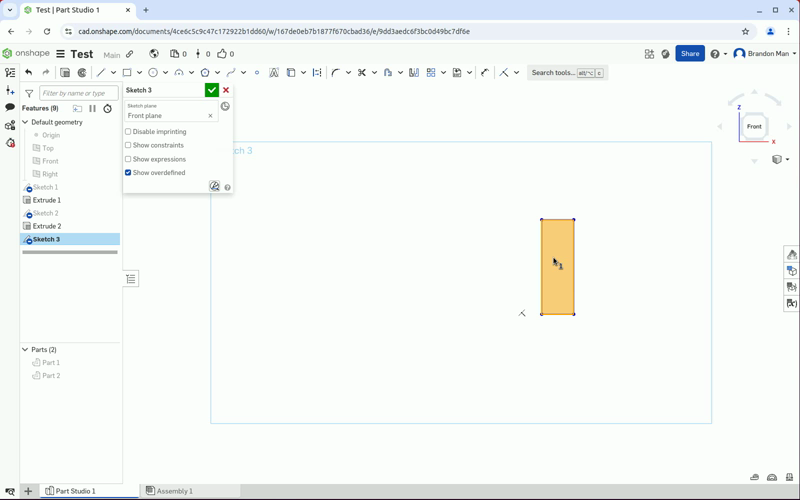
mouse_move(73, 352)
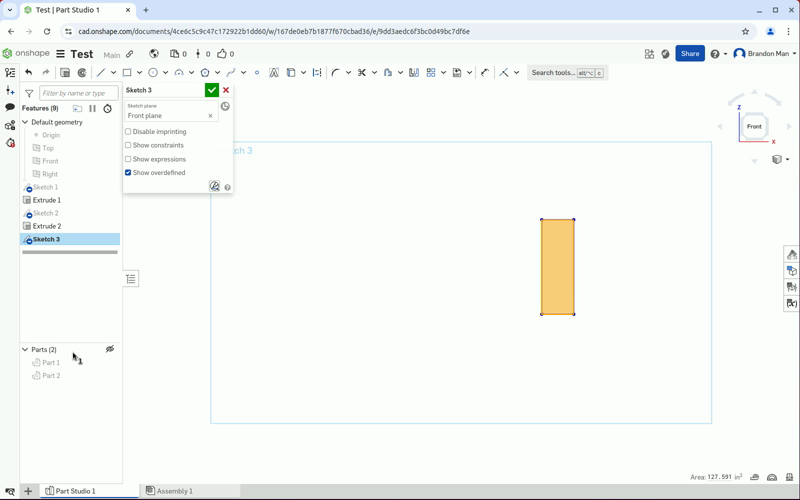
key(shift+y)
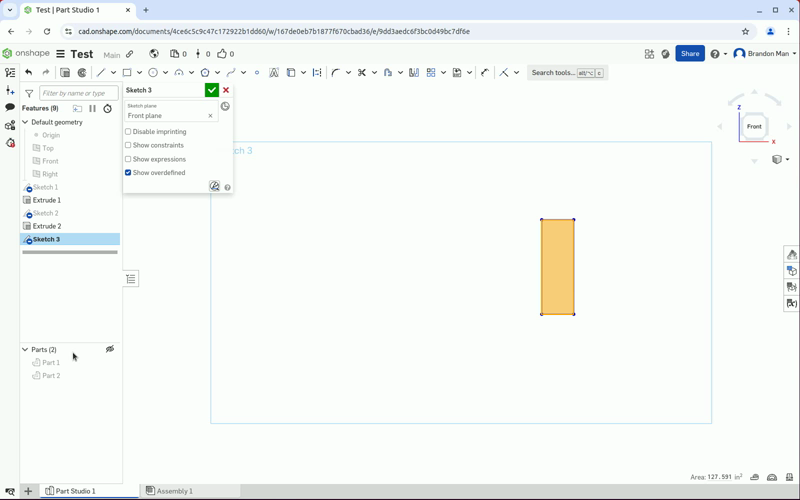
key(shift+e)
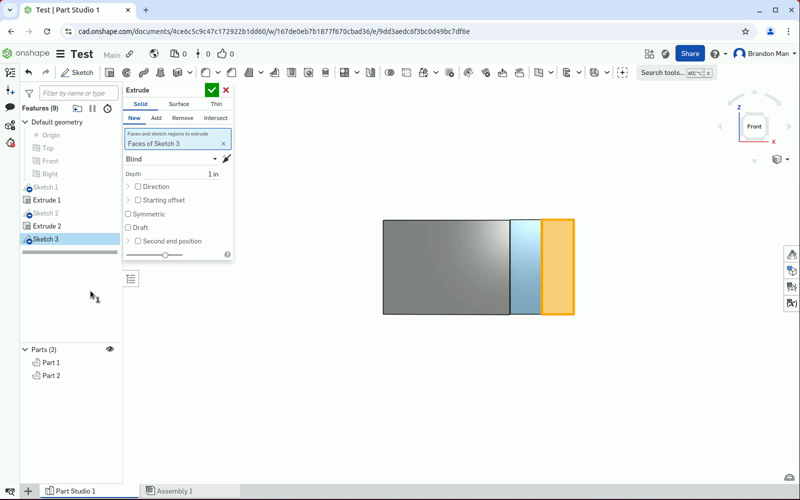
mouse_move(143, 106)
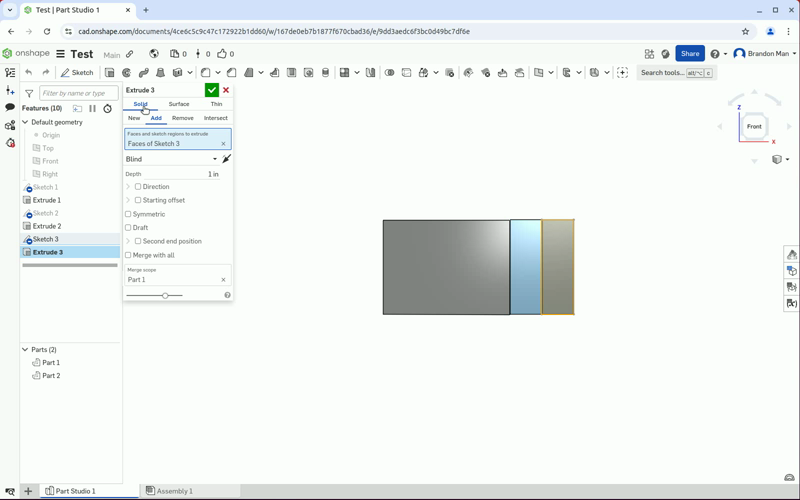
click(143, 106)
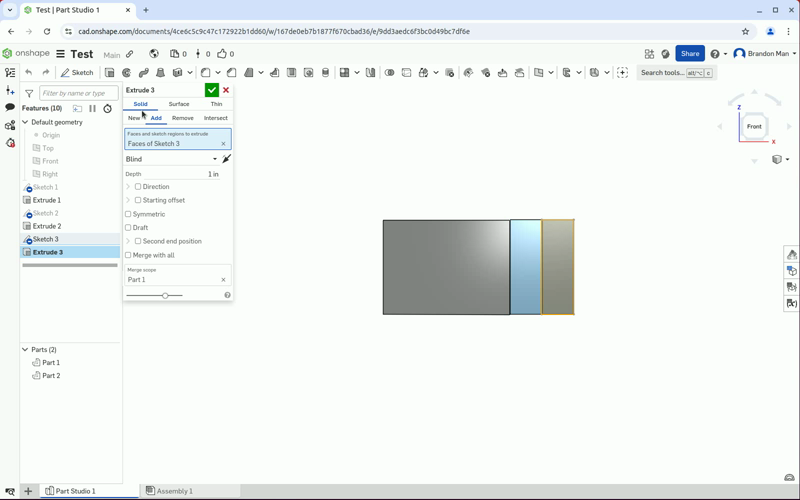
mouse_move(137, 120)
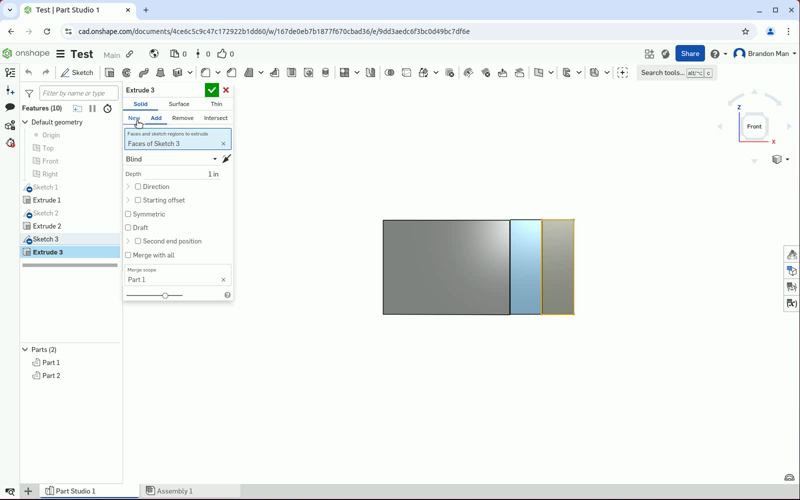
click(137, 120)
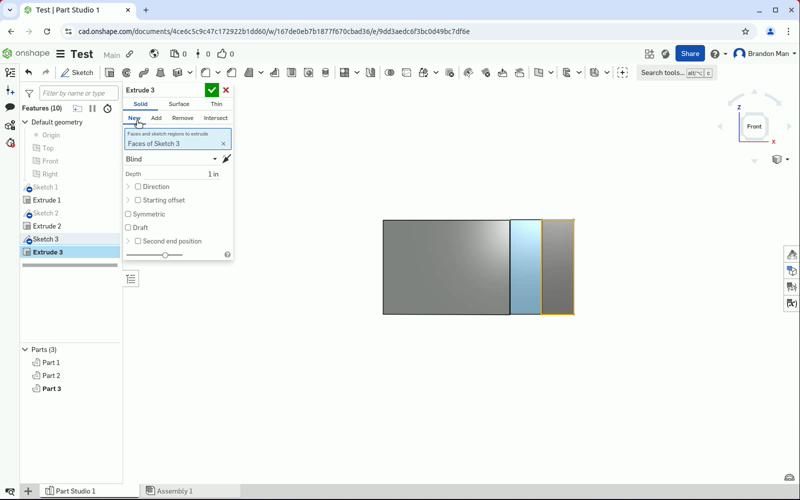
key(tab, 4)
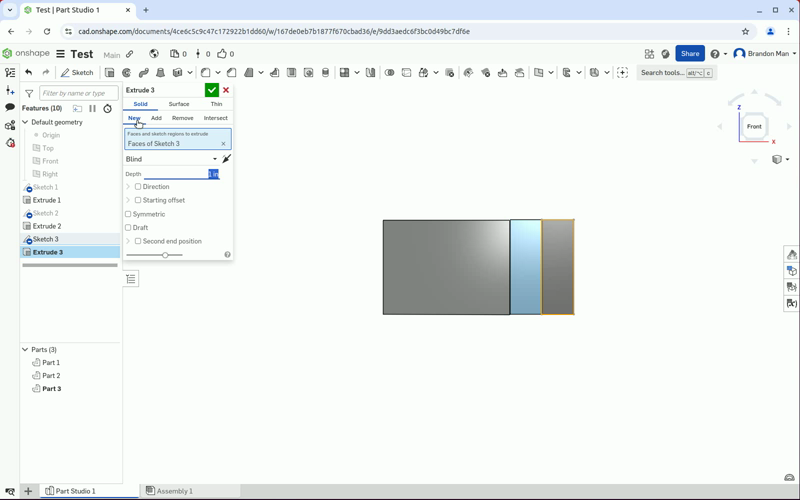
text(12.998)
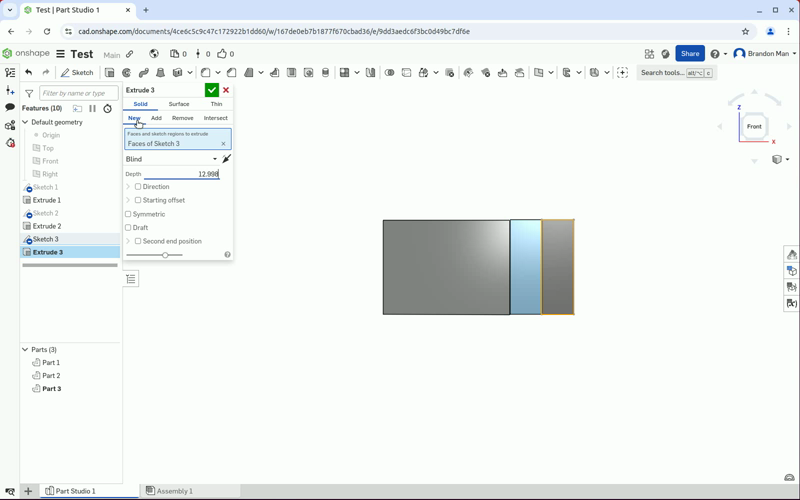
key(enter)
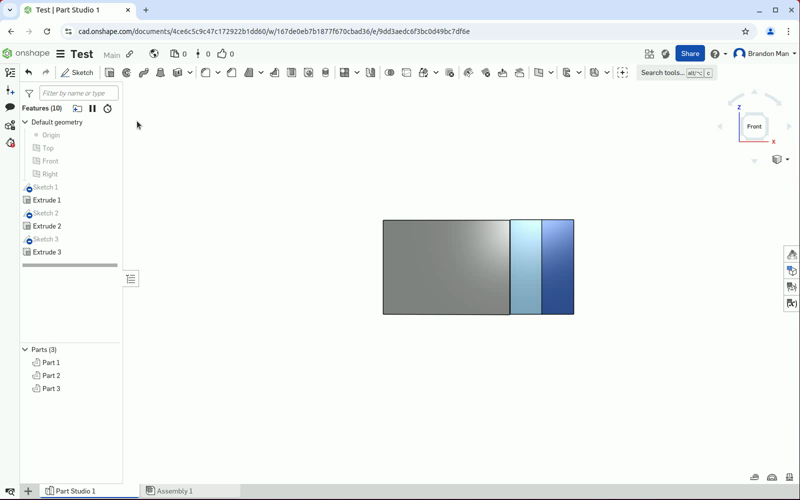
key(shift+h)
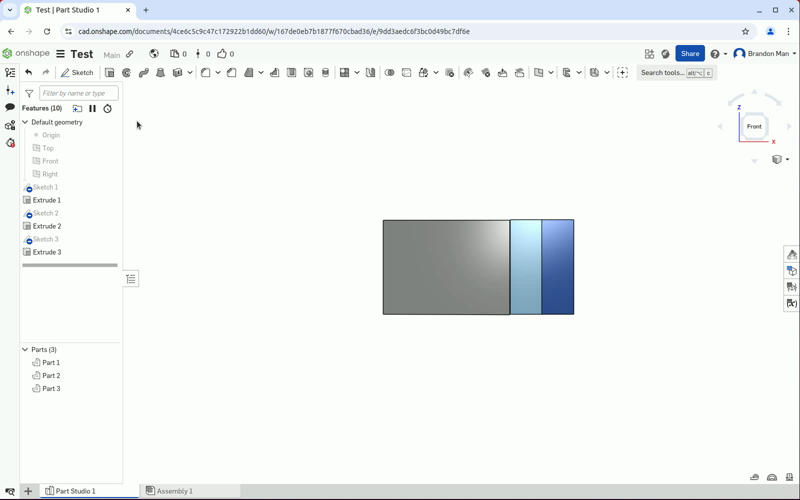
key(shift+h)
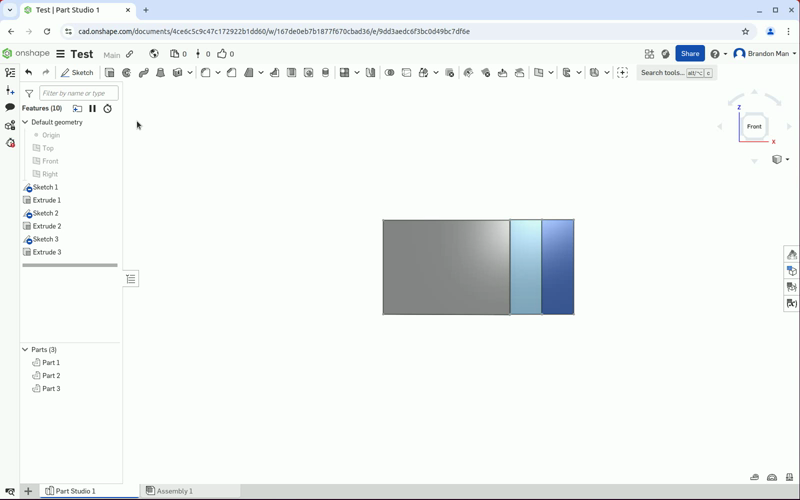
key(shift+7)
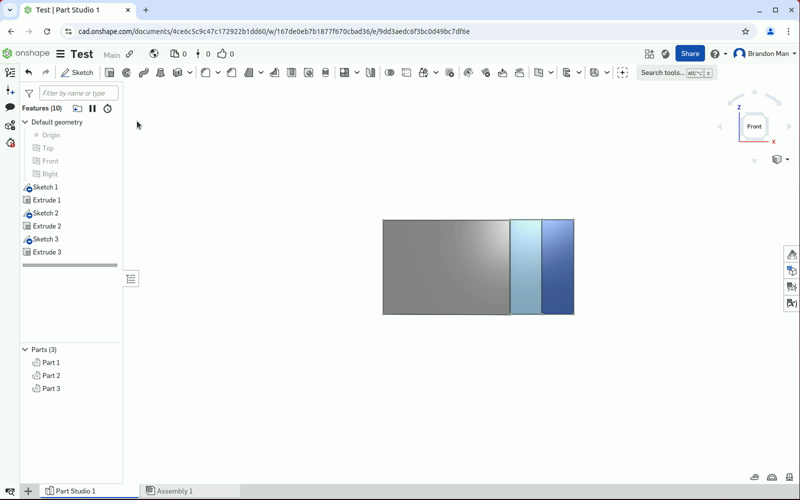
key(left, 2)
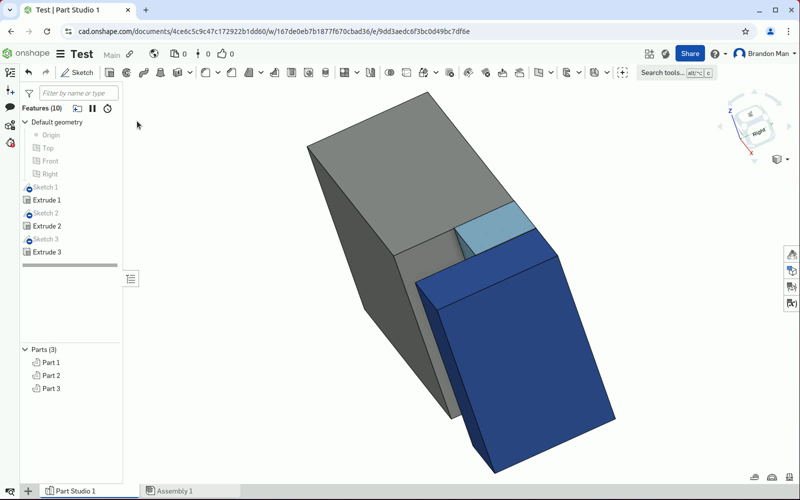
key(down, 2)
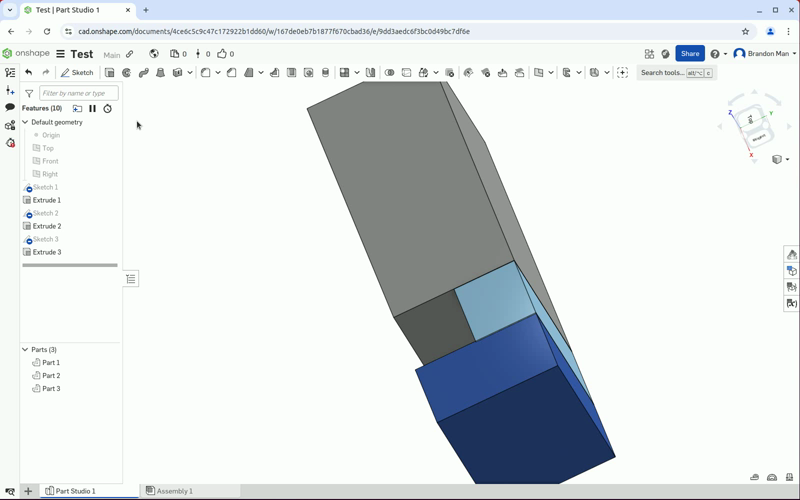
key(up, 2)
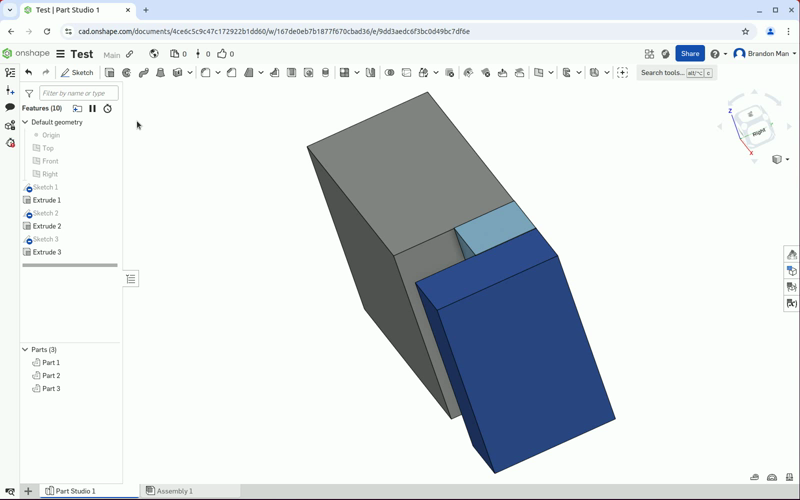
key(right, 2)
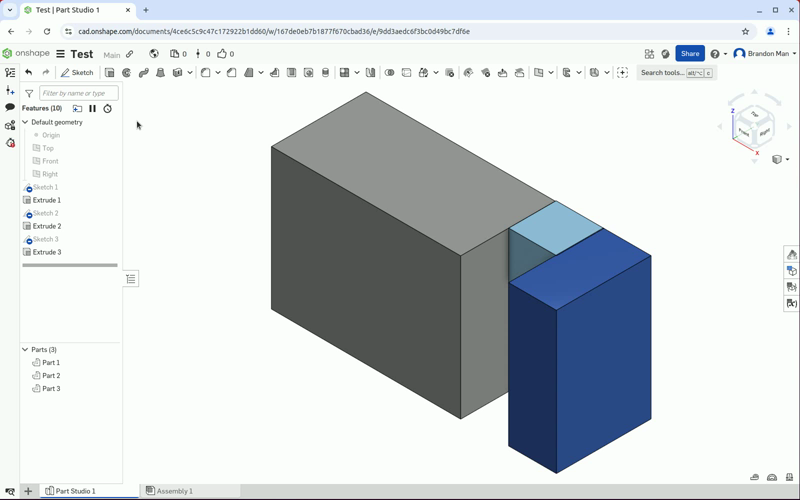
mouse_move(73, 189)
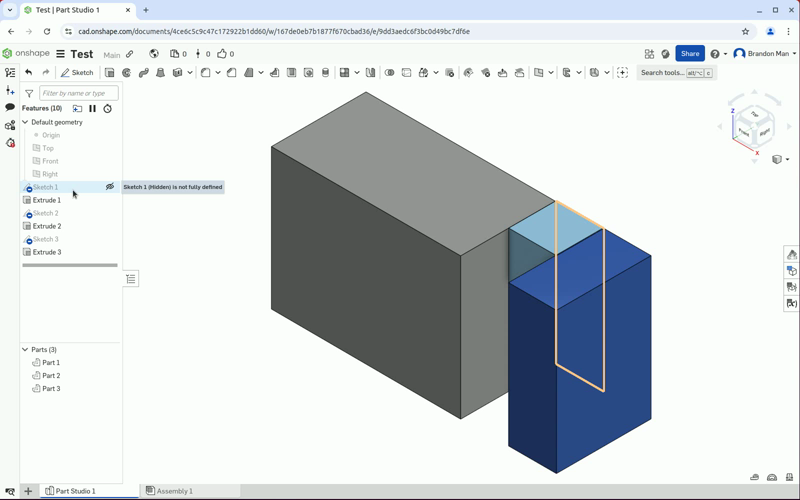
click(73, 189)